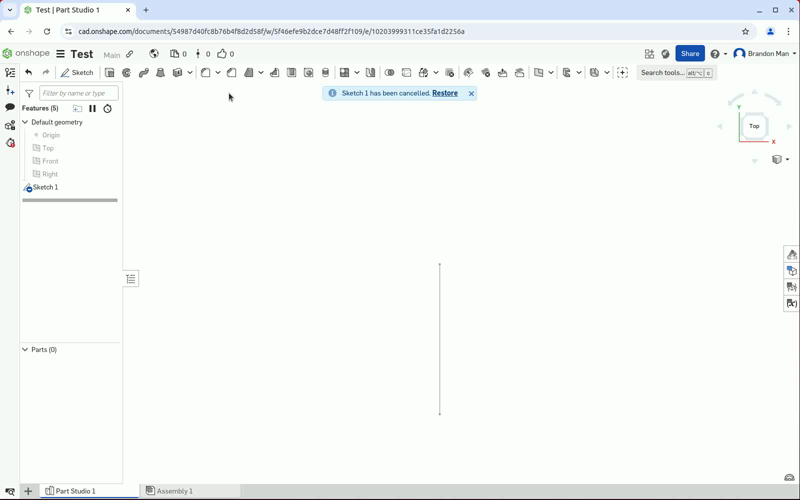
key(shift+h)
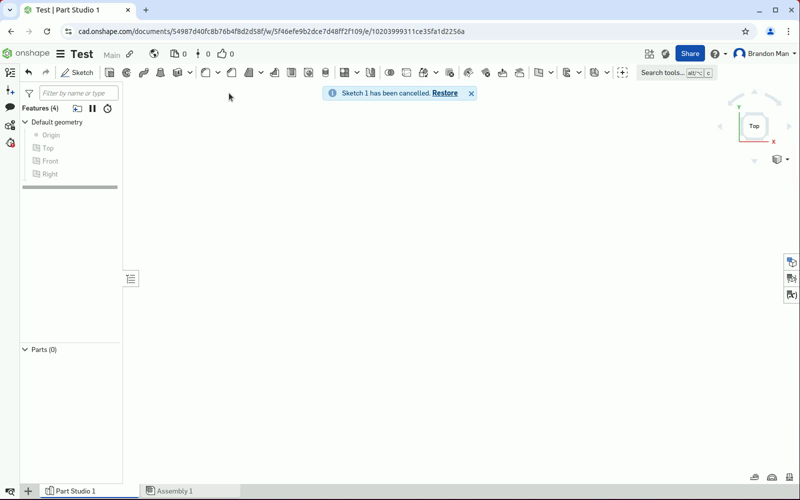
mouse_move(73, 352)
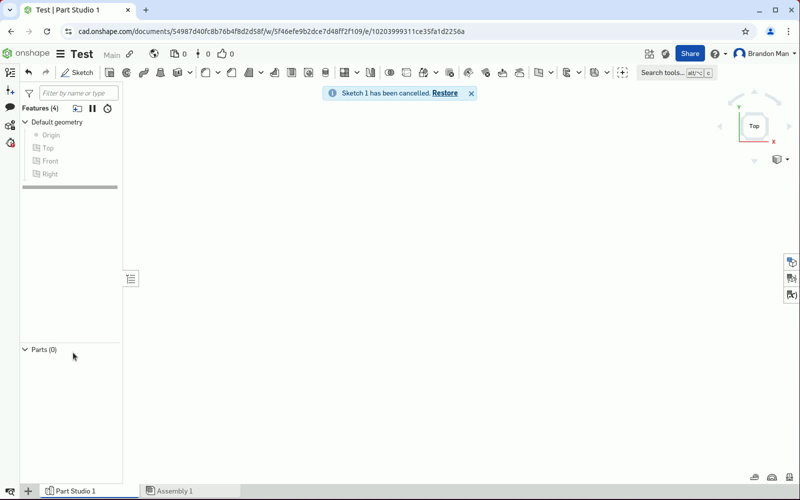
key(y)
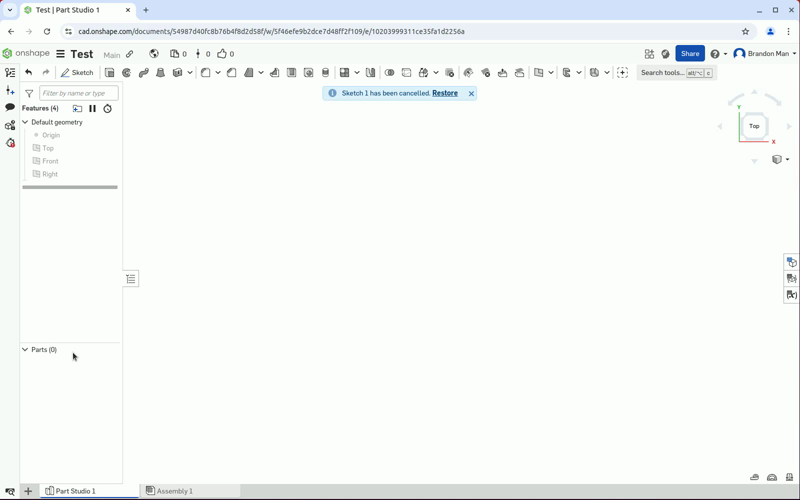
key(shift+p)
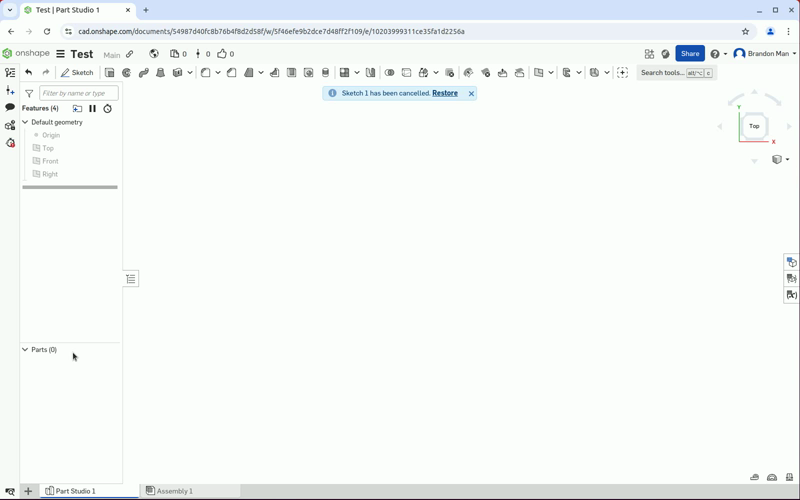
key(space)
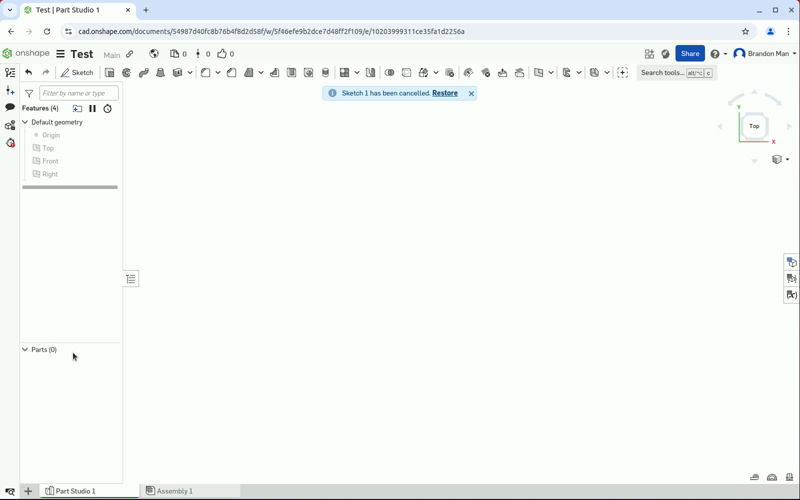
key_down(shift)
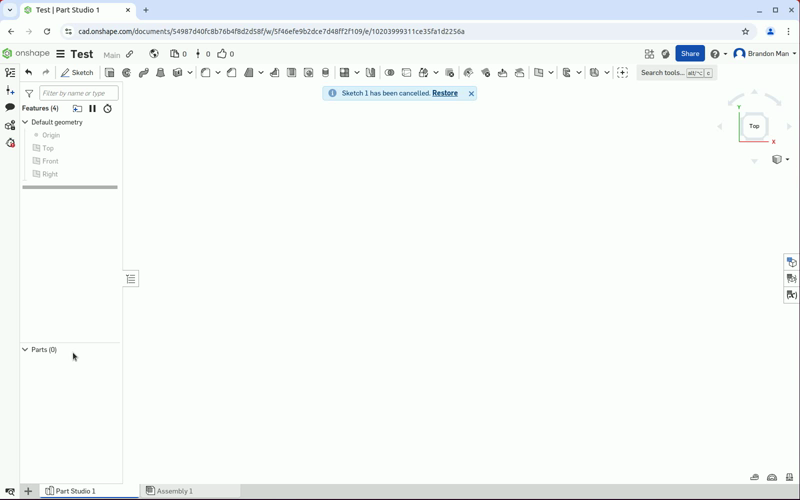
key(up)
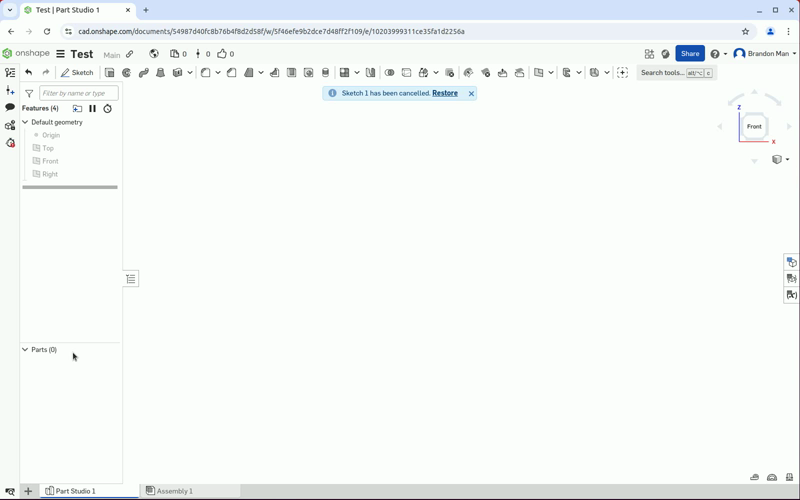
key_up(shift)
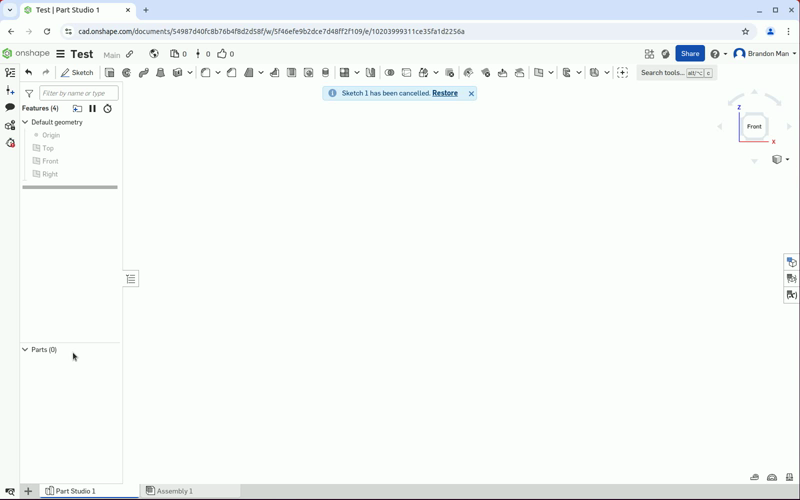
key(space)
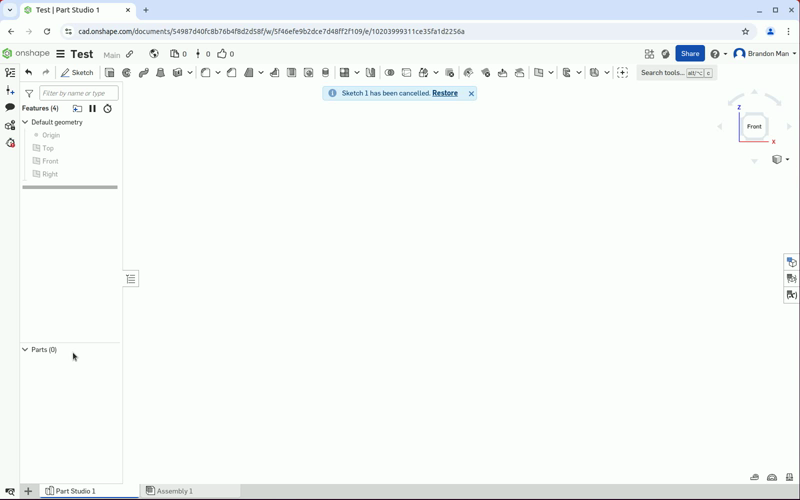
key_down(shift)
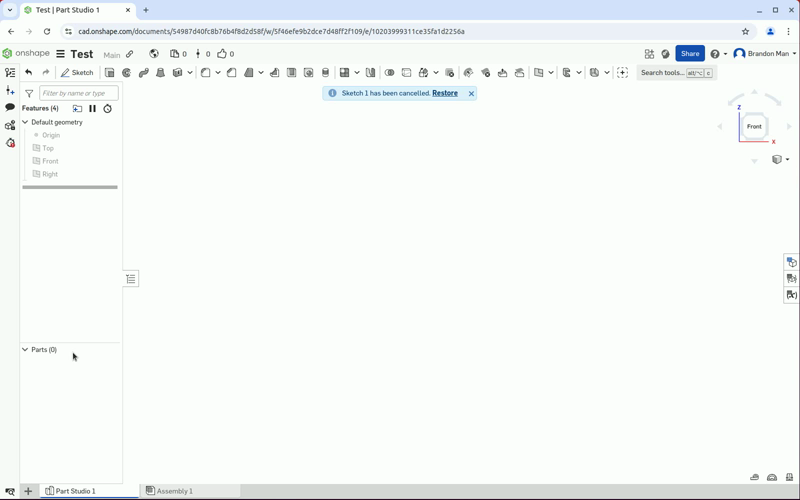
key(left)
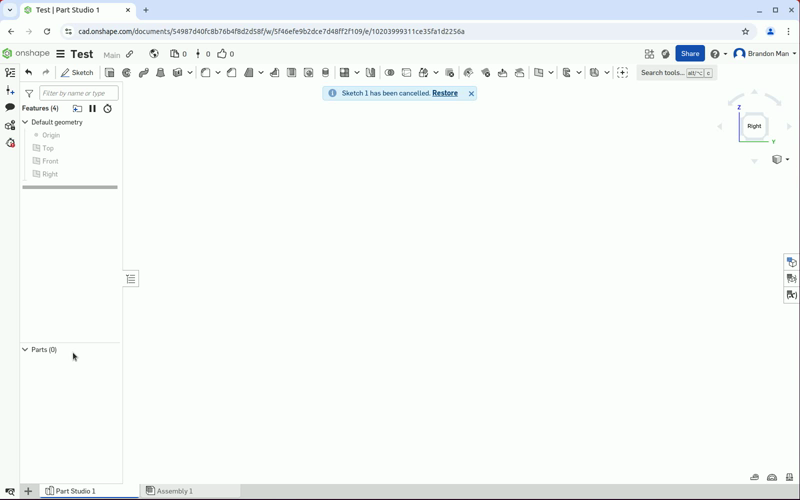
key_up(shift)
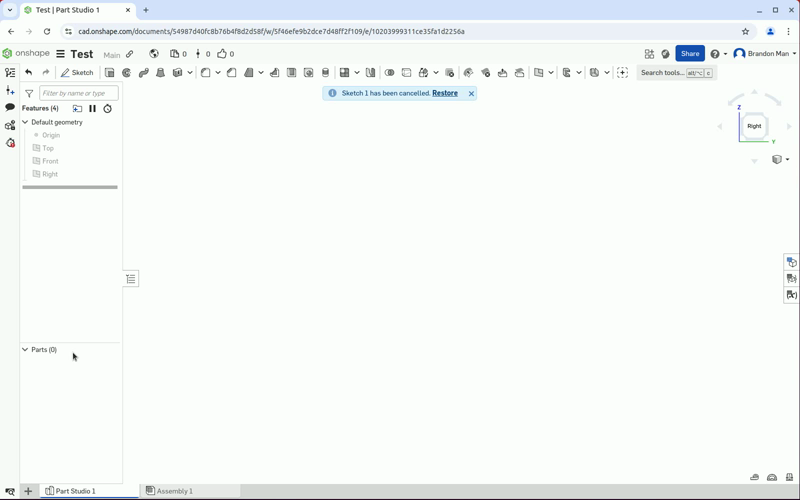
mouse_move(73, 352)
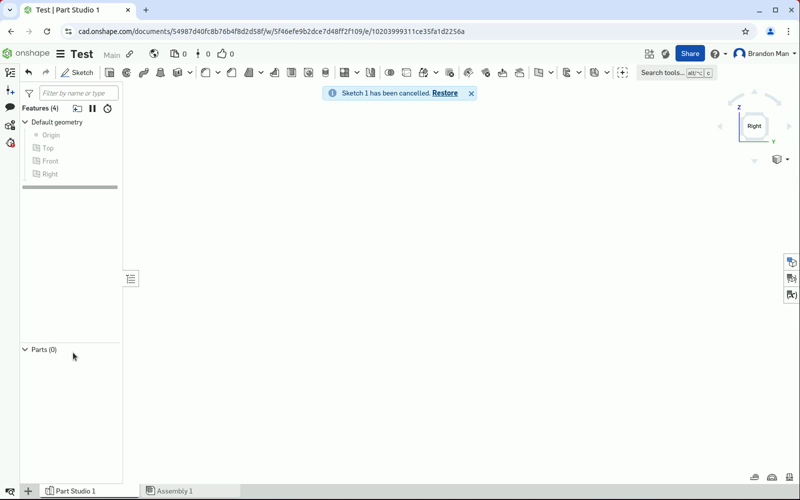
key(shift+y)
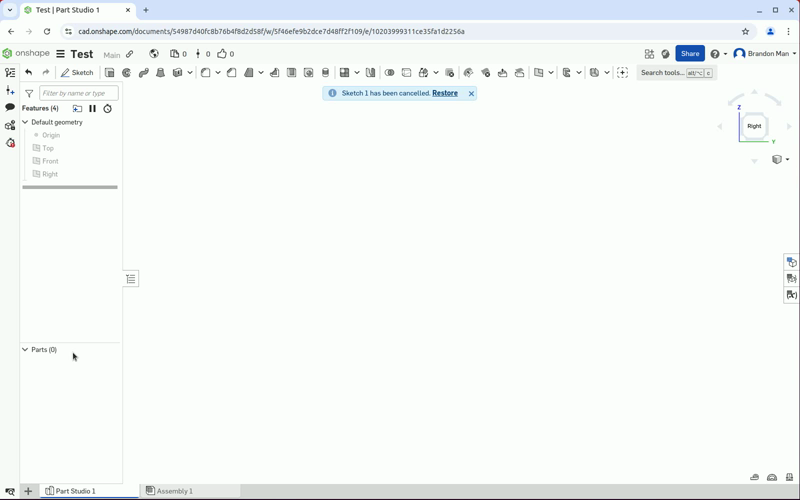
key(shift+s)
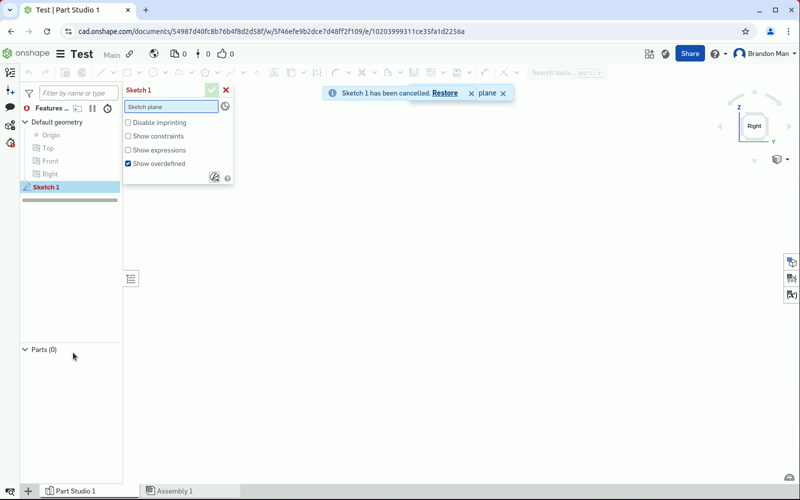
mouse_move(73, 176)
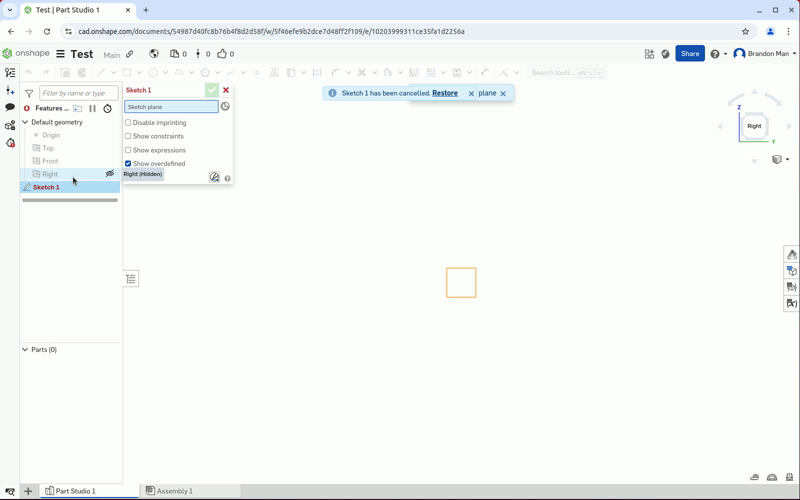
click(73, 176)
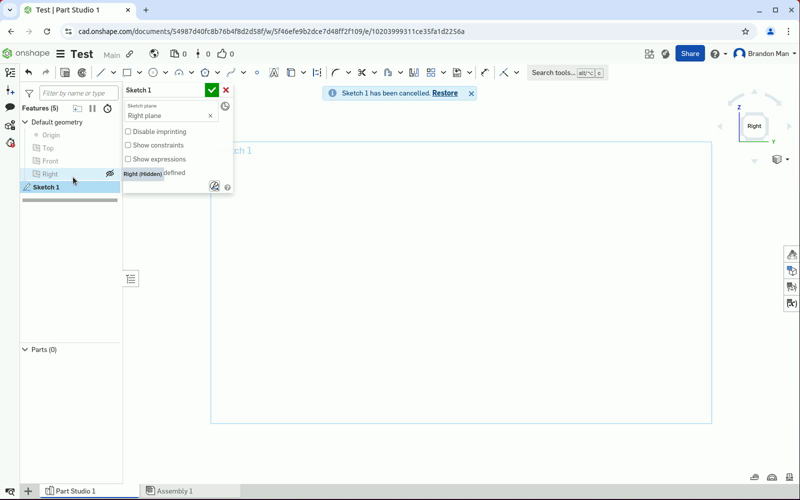
mouse_move(73, 352)
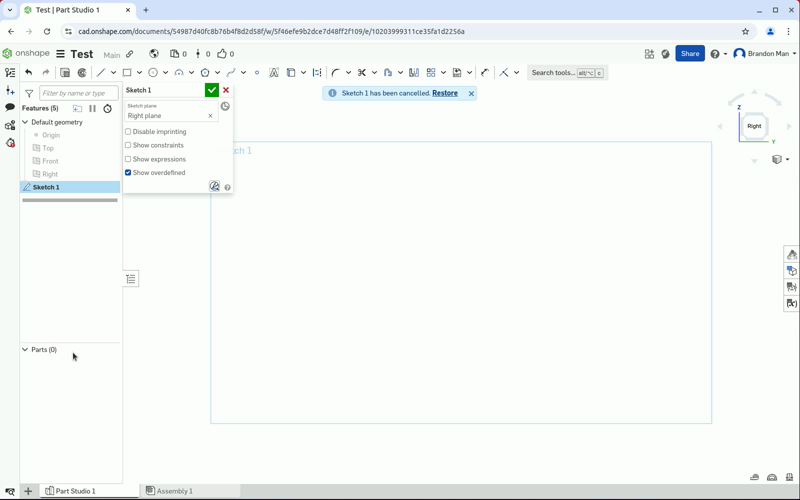
key(y)
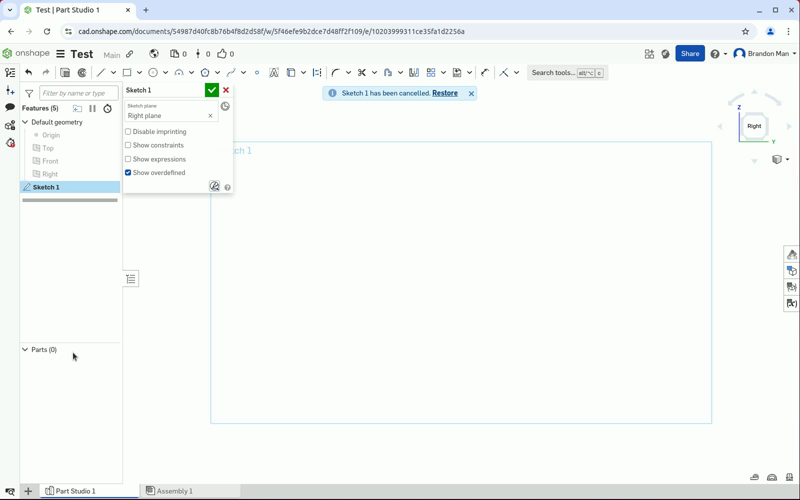
key(c)
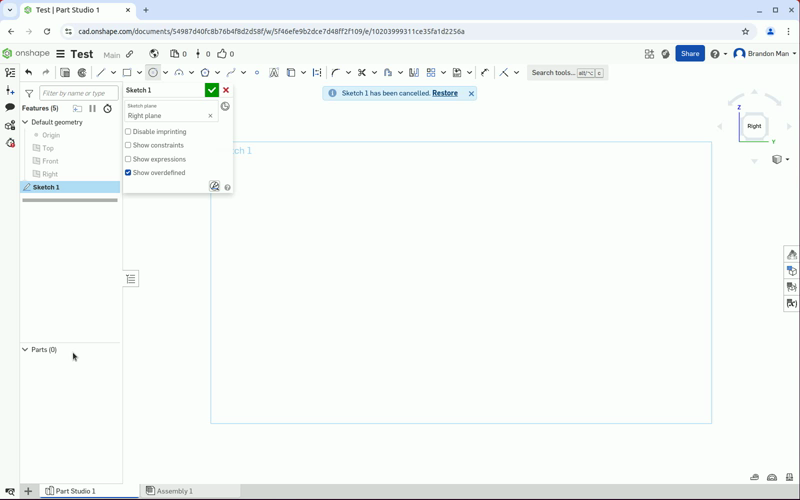
key_down(shift)
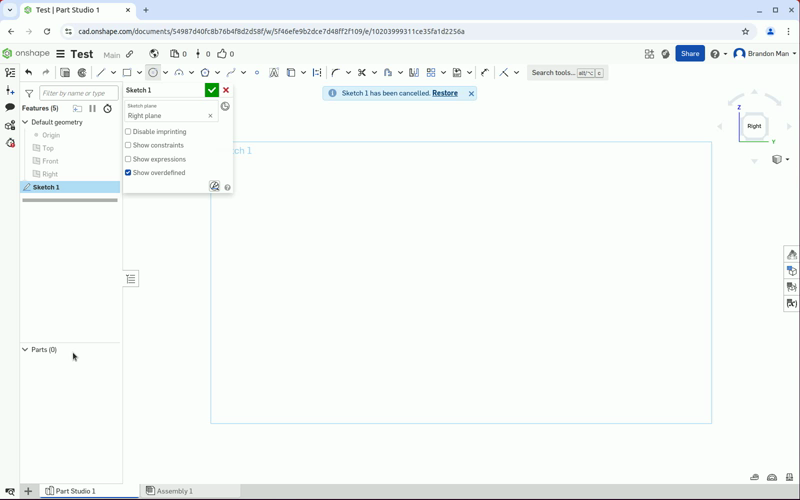
mouse_move(461, 282)
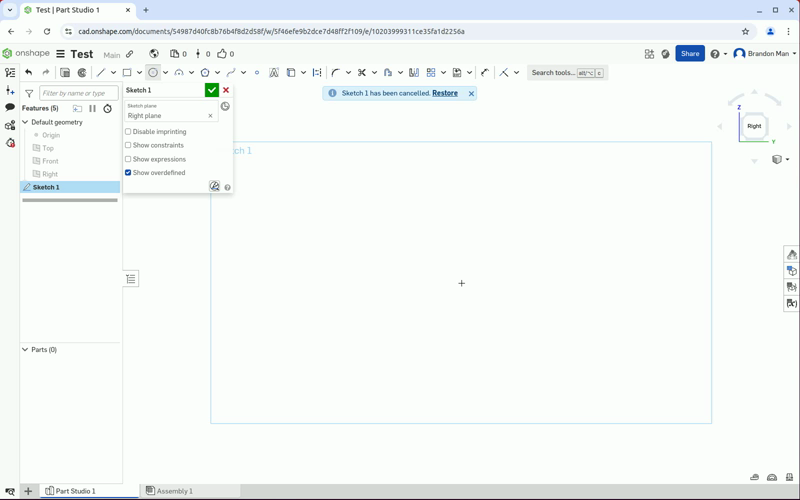
click(461, 282)
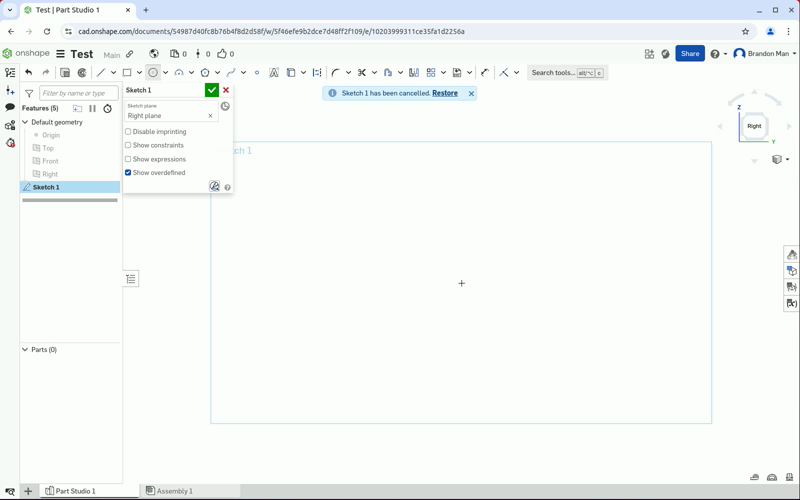
key_up(shift)
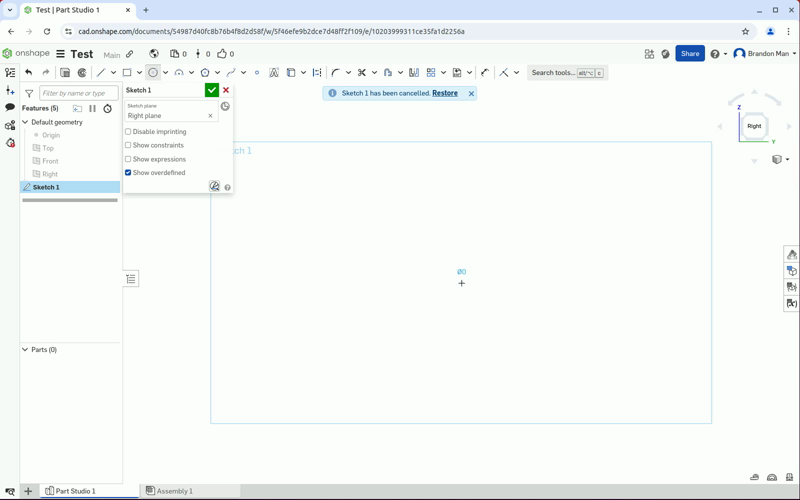
mouse_move(476, 282)
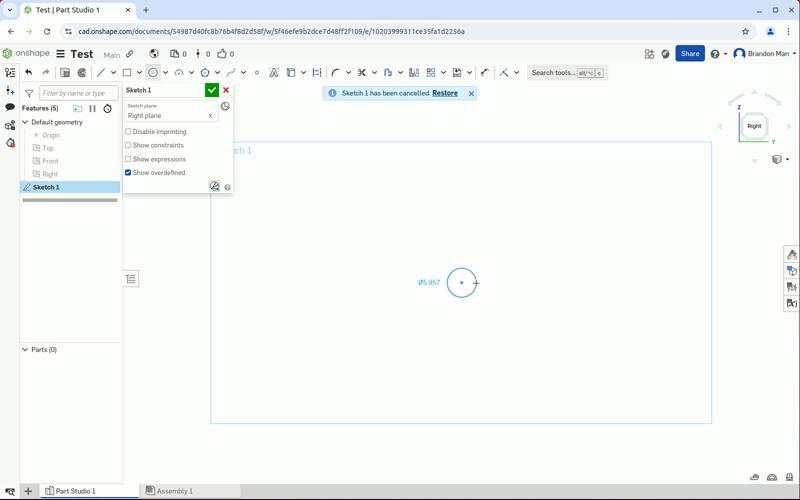
click(476, 282)
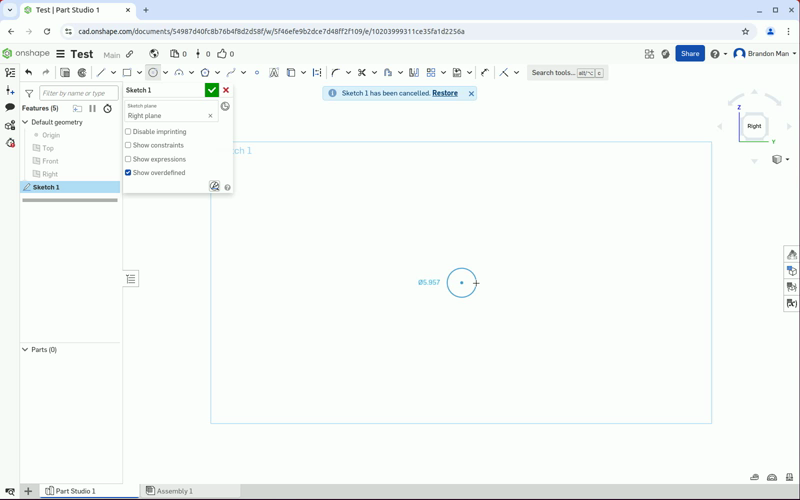
key(esc)
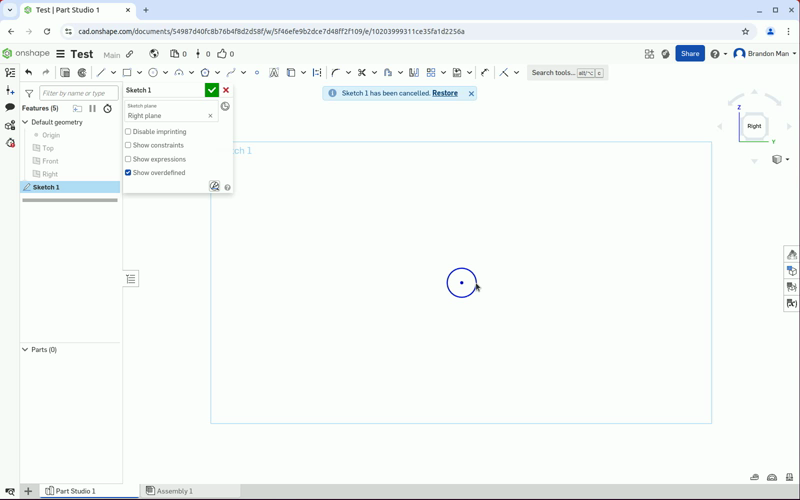
mouse_move(464, 282)
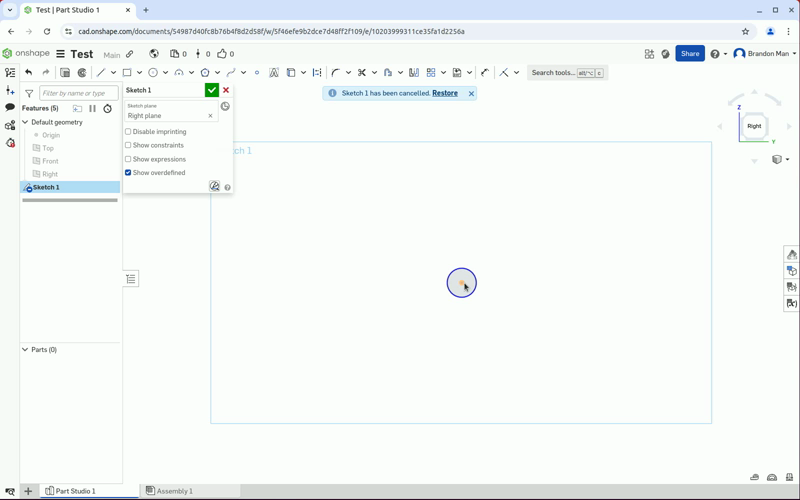
scroll(6)
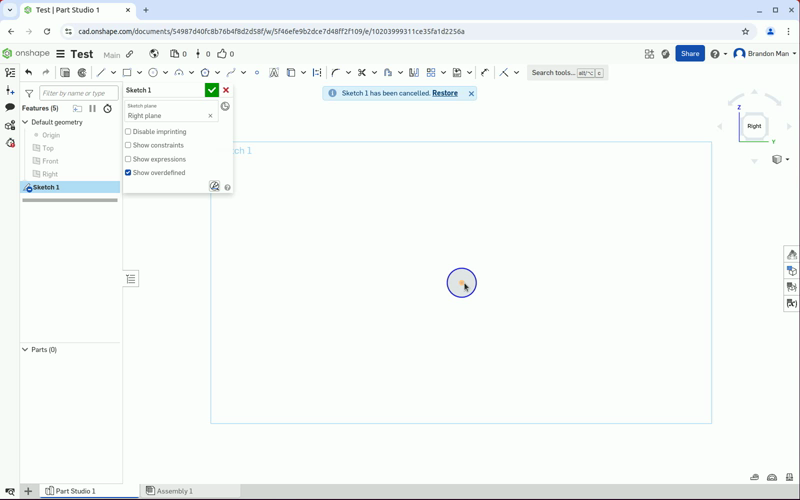
scroll(6)
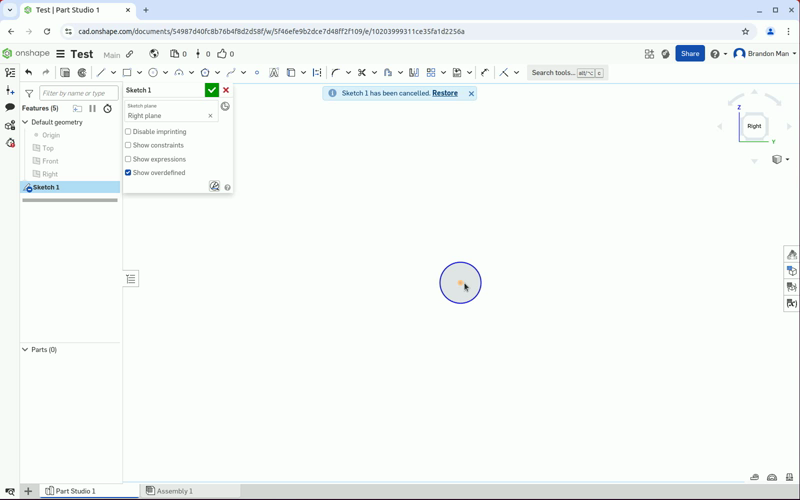
scroll(6)
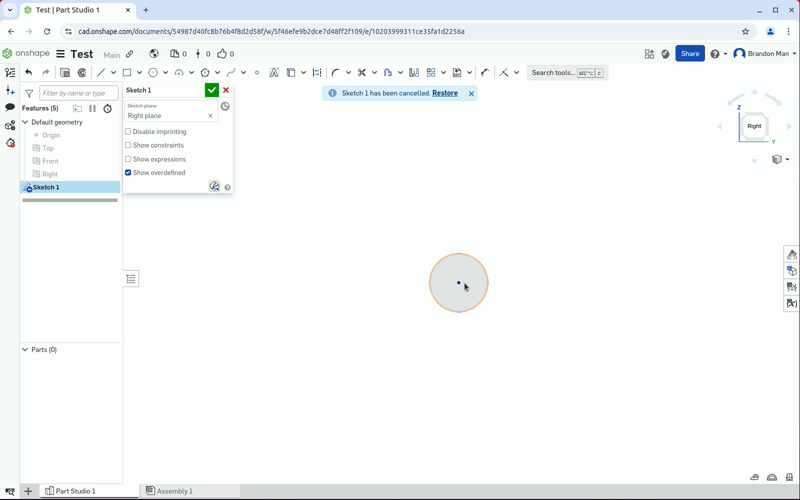
scroll(6)
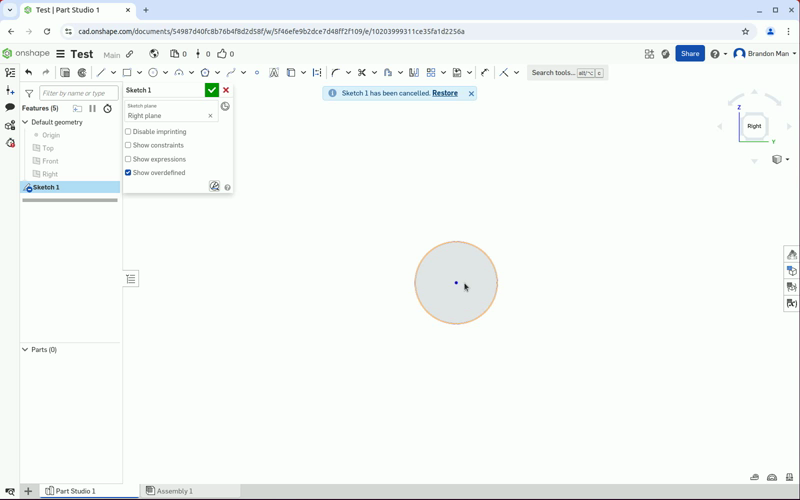
scroll(6)
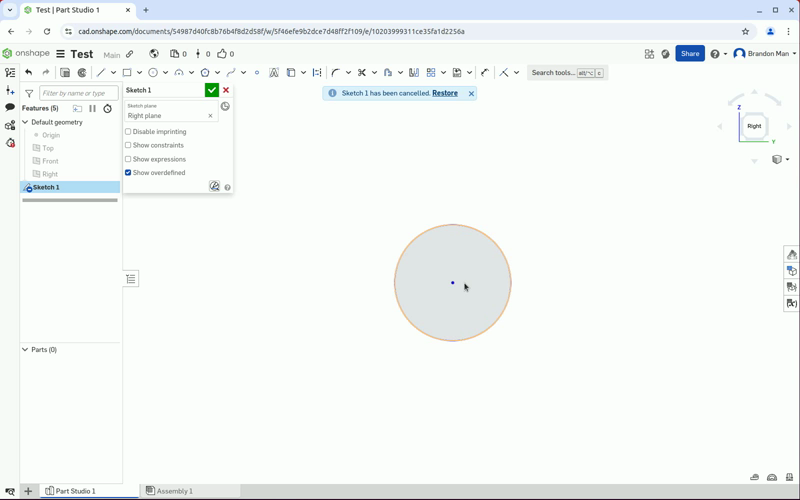
scroll(6)
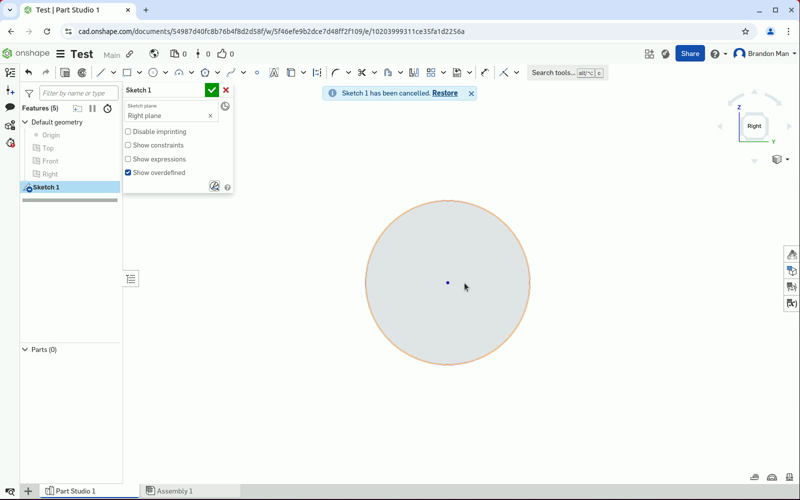
scroll(6)
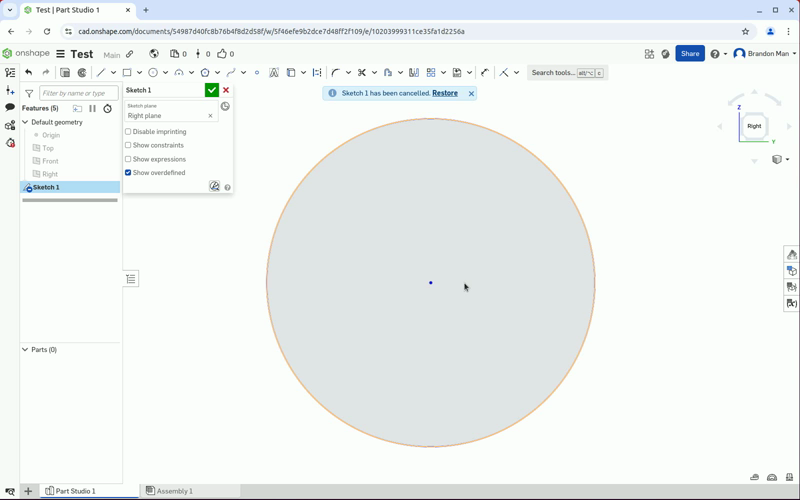
click(464, 282)
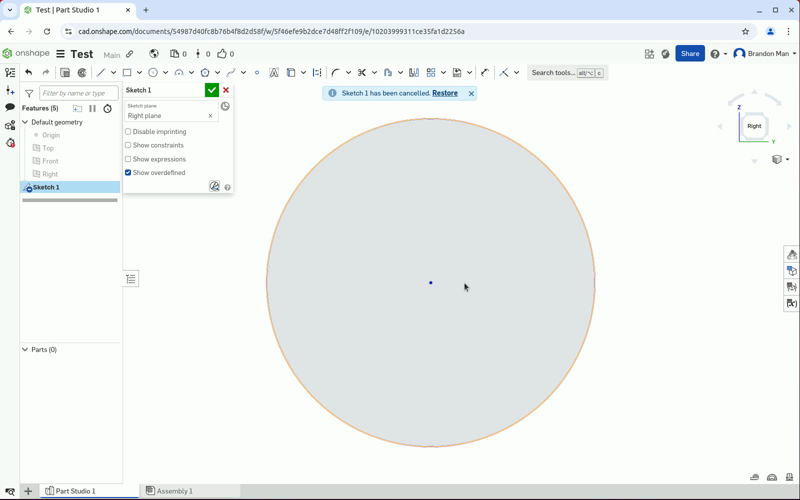
scroll(-6)
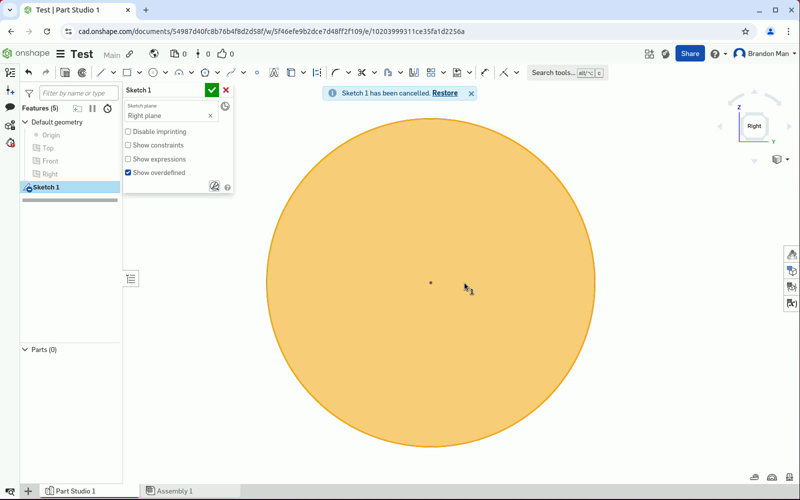
scroll(-6)
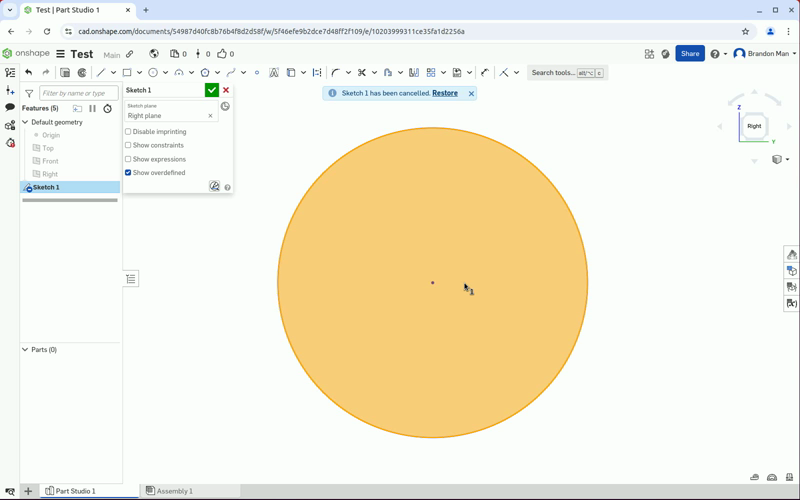
scroll(-6)
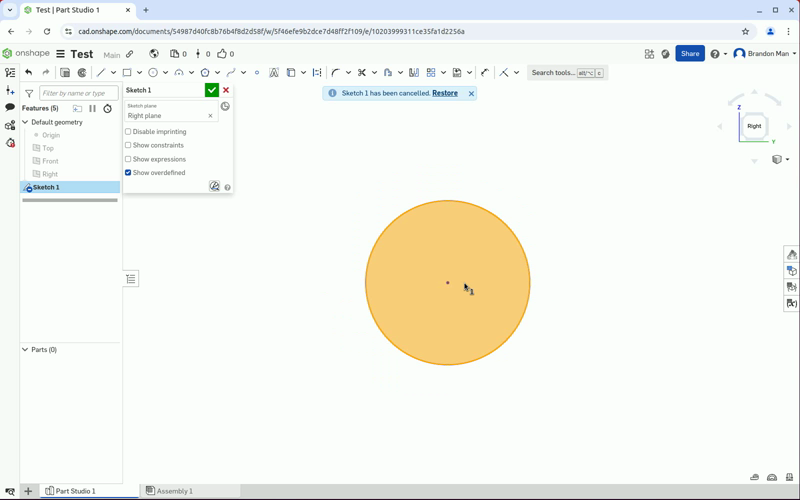
scroll(-6)
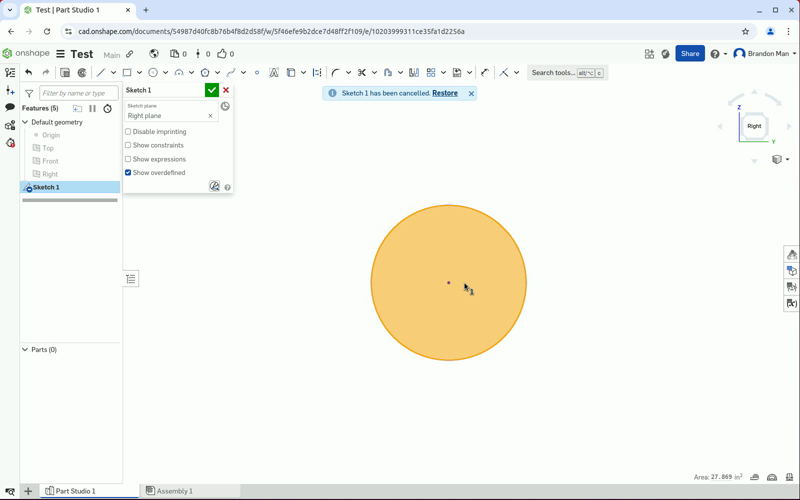
scroll(-6)
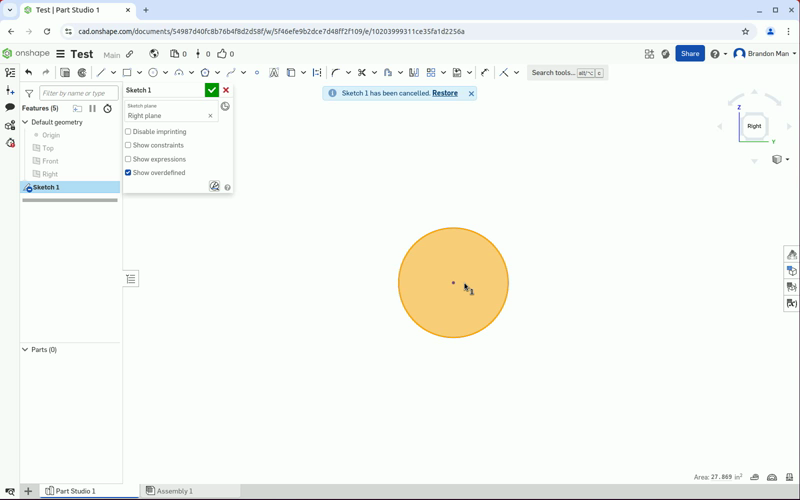
scroll(-6)
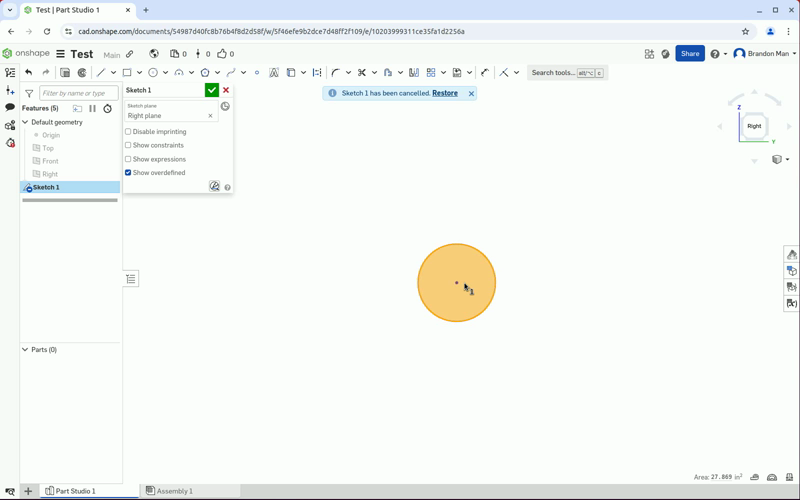
scroll(-6)
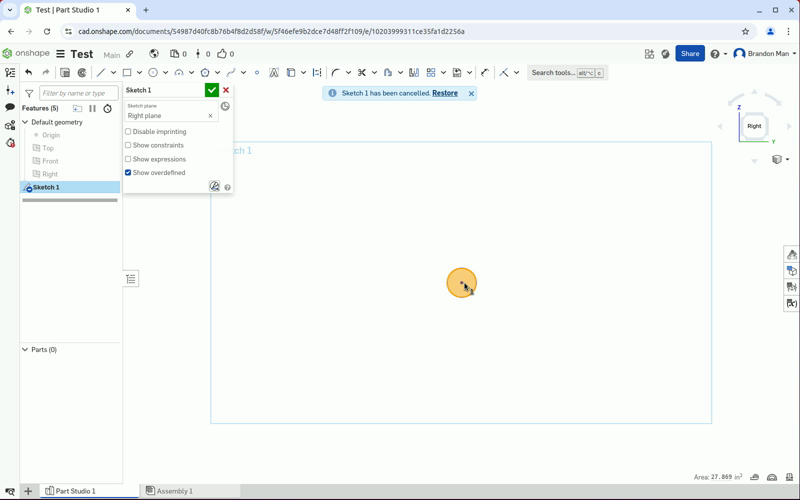
mouse_move(73, 352)
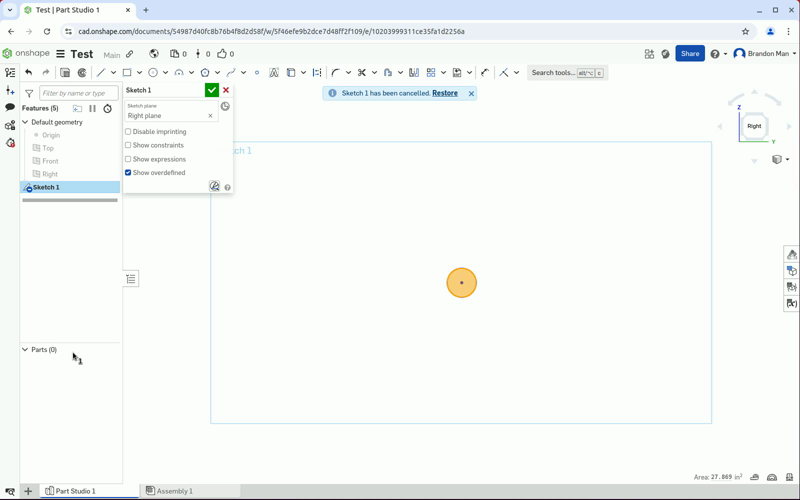
key(shift+y)
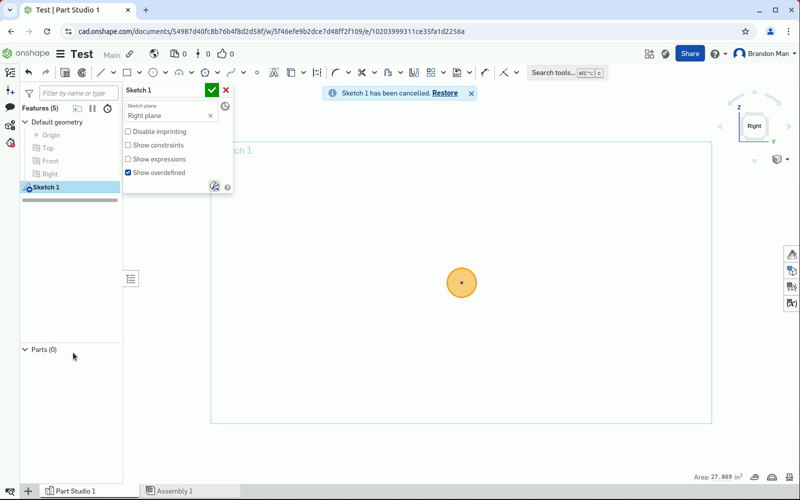
key(shift+e)
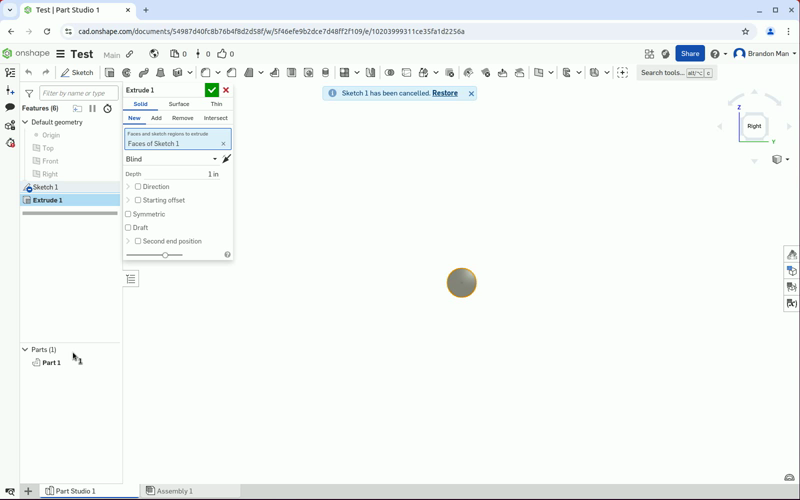
mouse_move(143, 106)
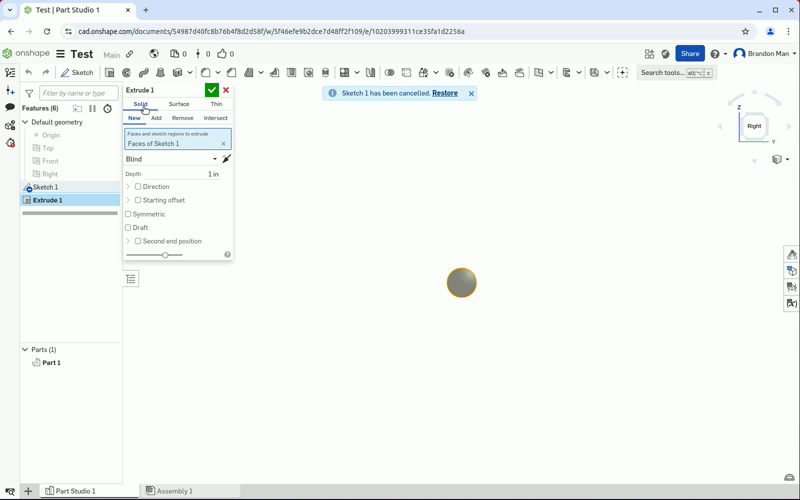
click(143, 106)
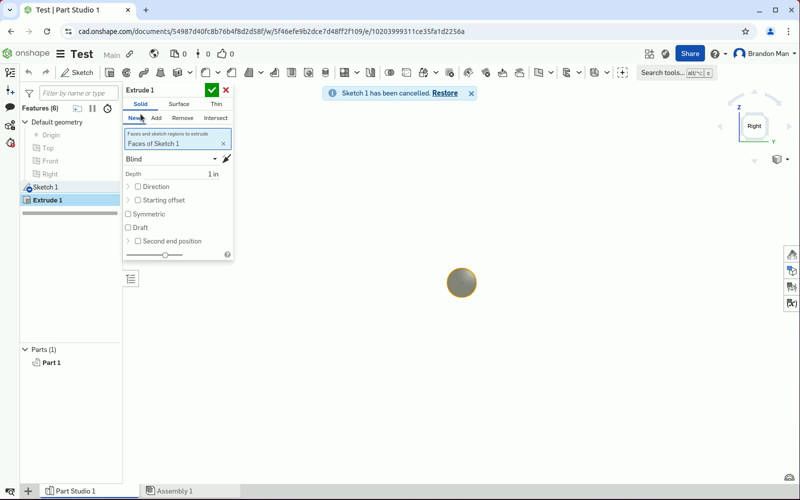
mouse_move(137, 120)
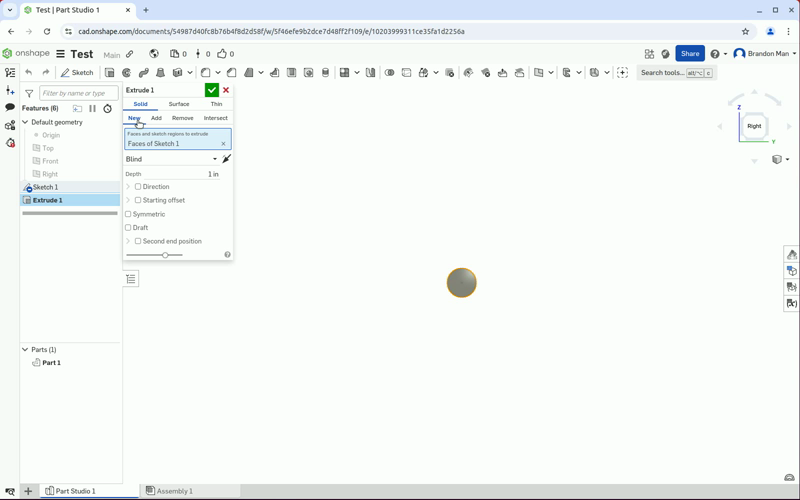
click(137, 120)
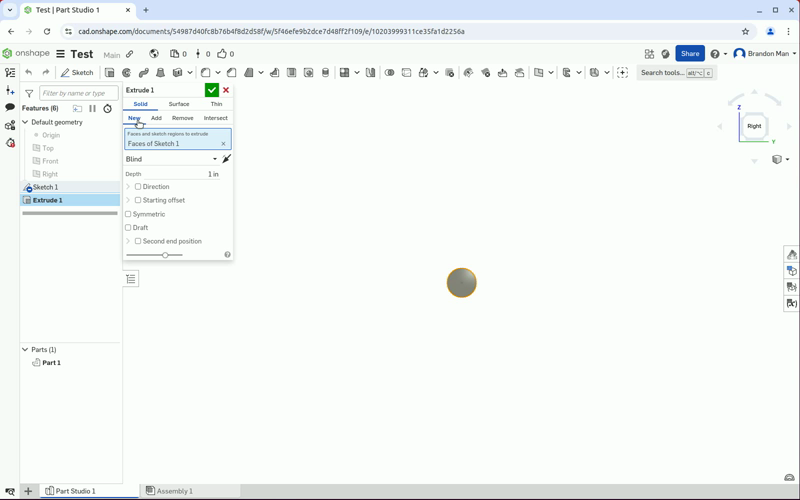
key(tab, 4)
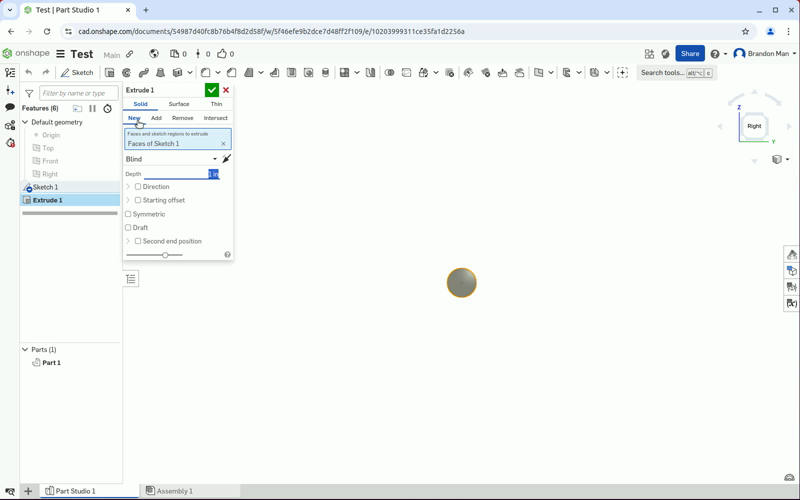
text(12.036)
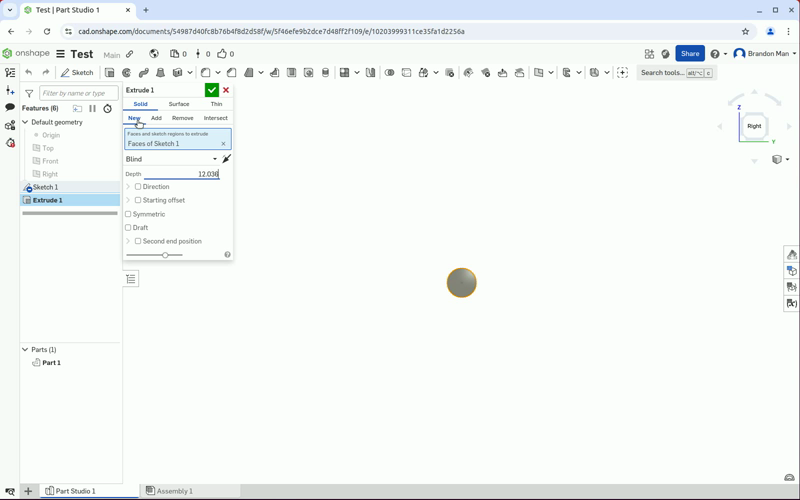
key(enter)
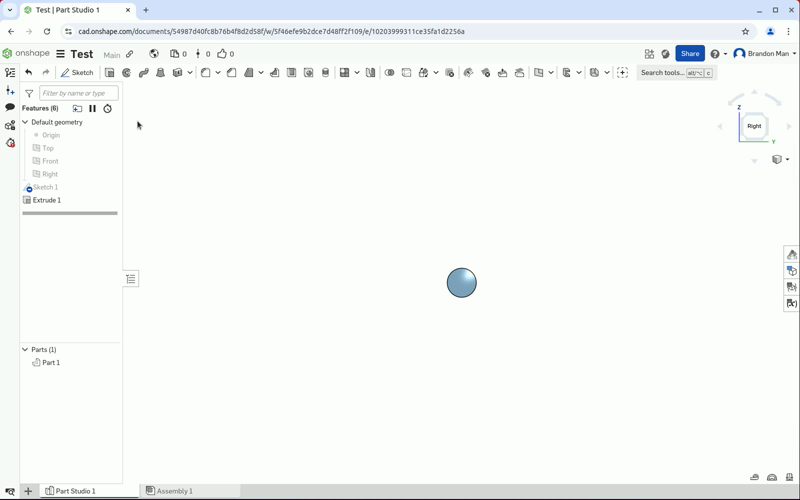
key(shift+h)
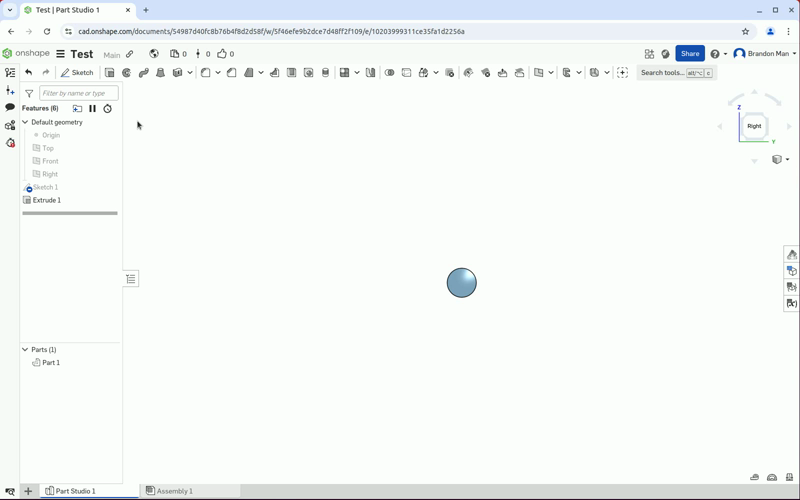
key(shift+h)
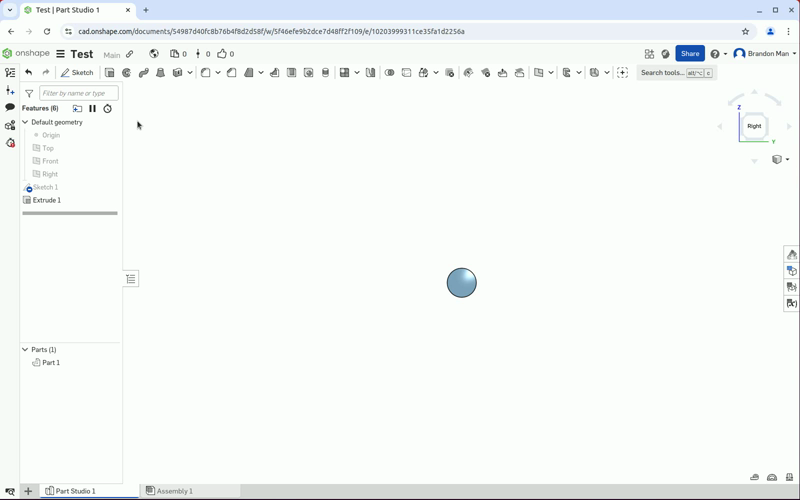
mouse_move(73, 189)
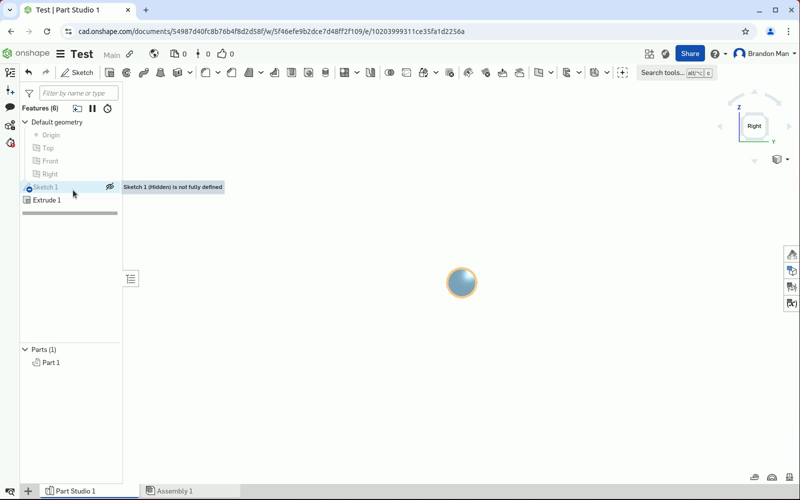
click(73, 189)
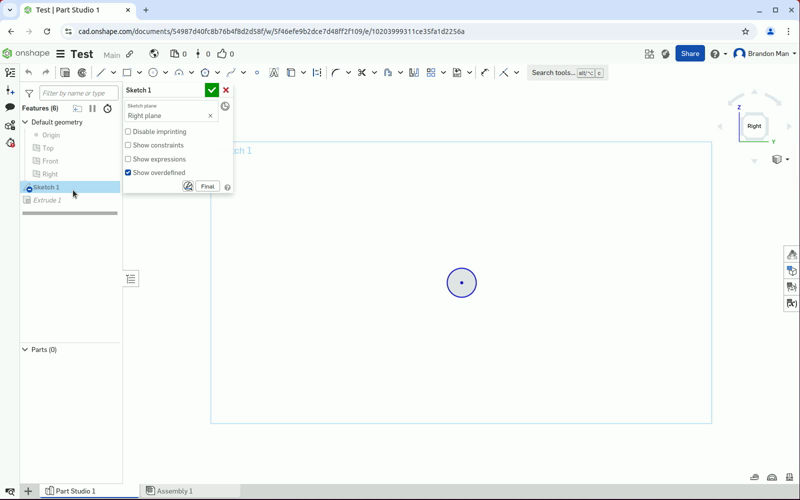
mouse_move(229, 92)
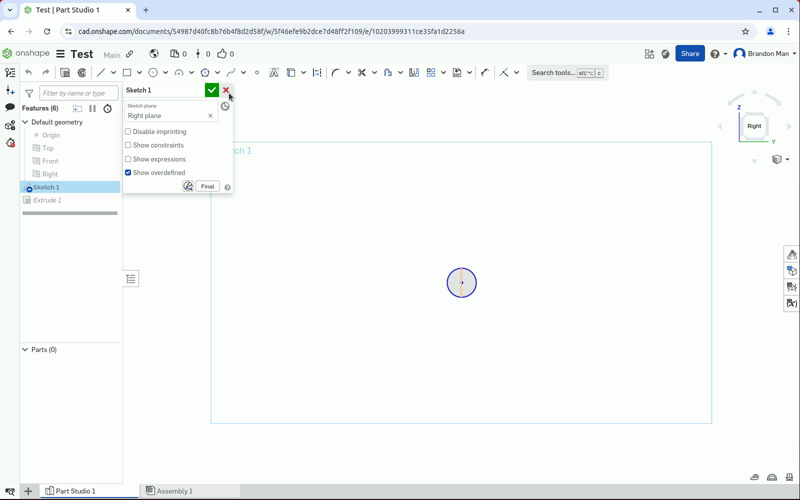
click(229, 92)
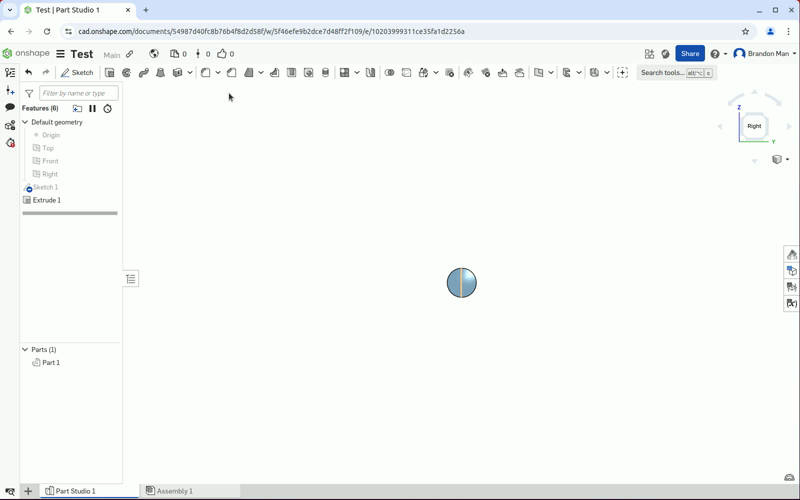
mouse_move(541, 75)
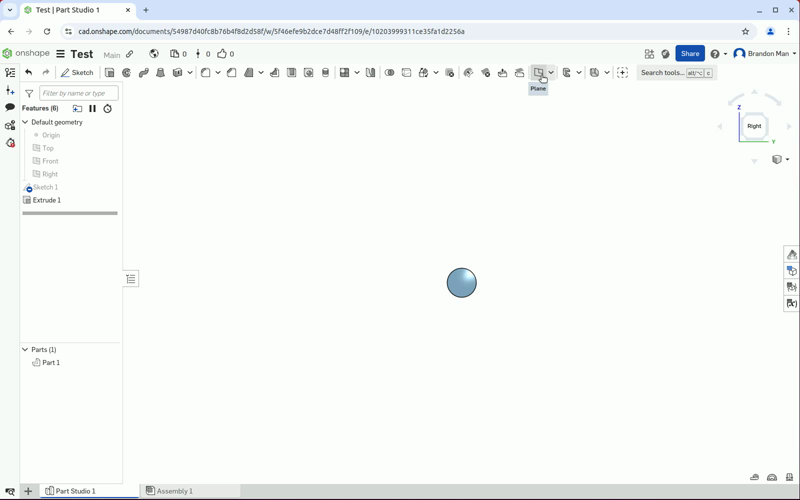
click(541, 75)
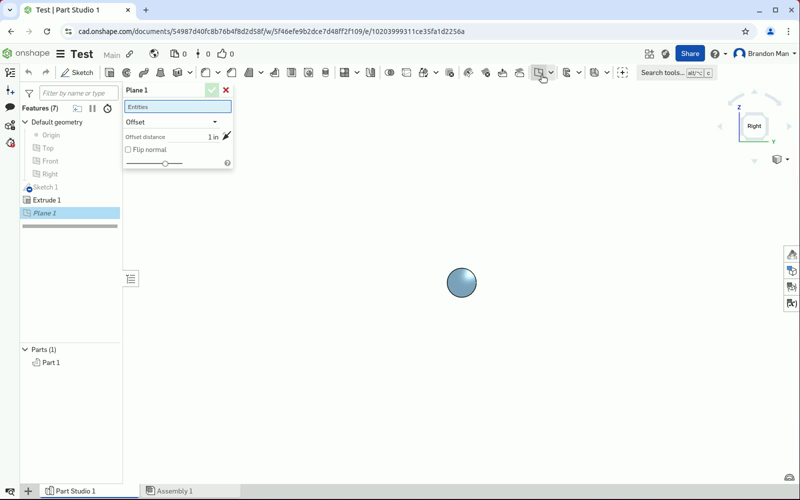
mouse_move(73, 176)
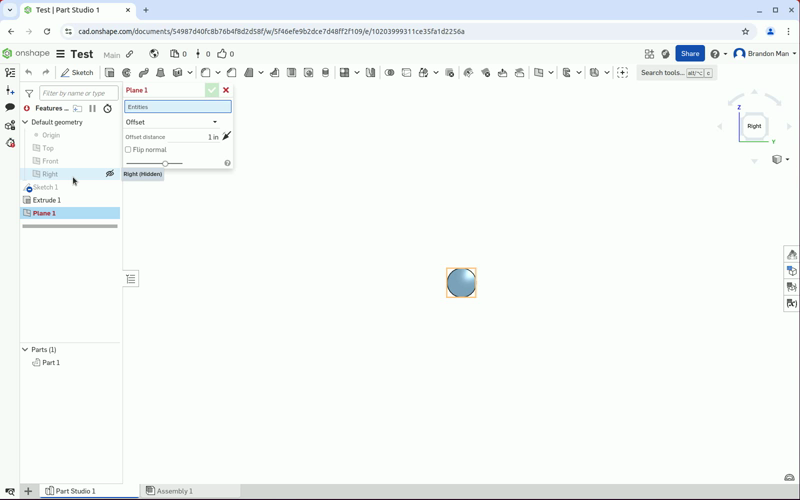
click(73, 176)
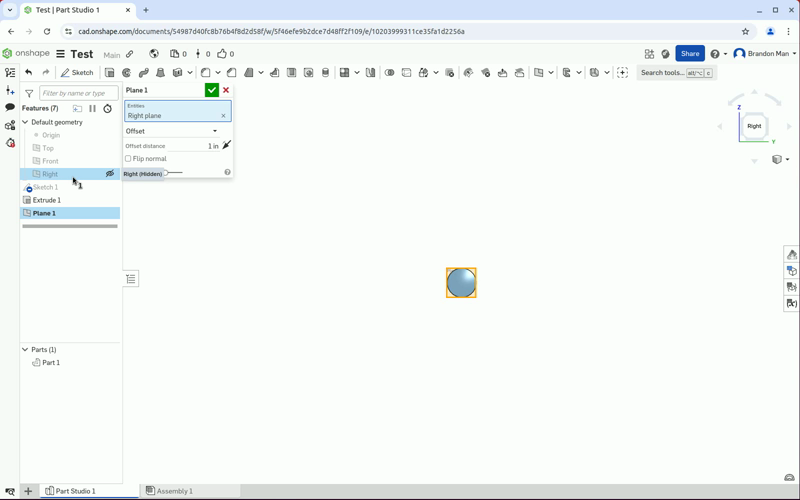
key(tab, 2)
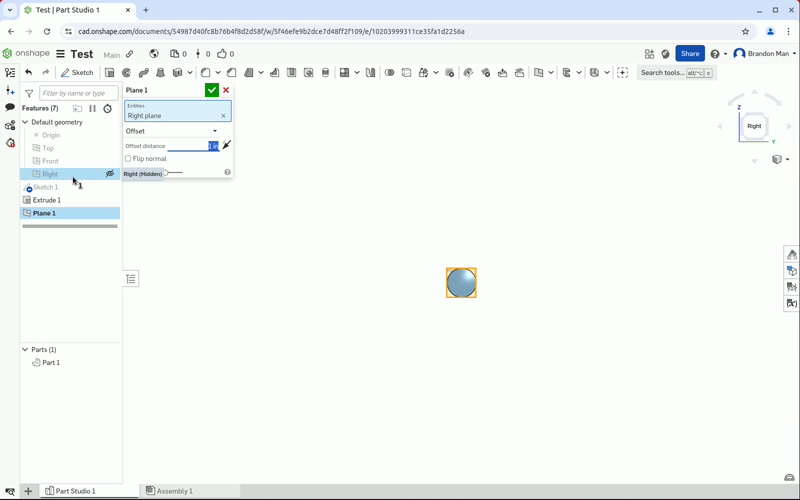
text(12.047)
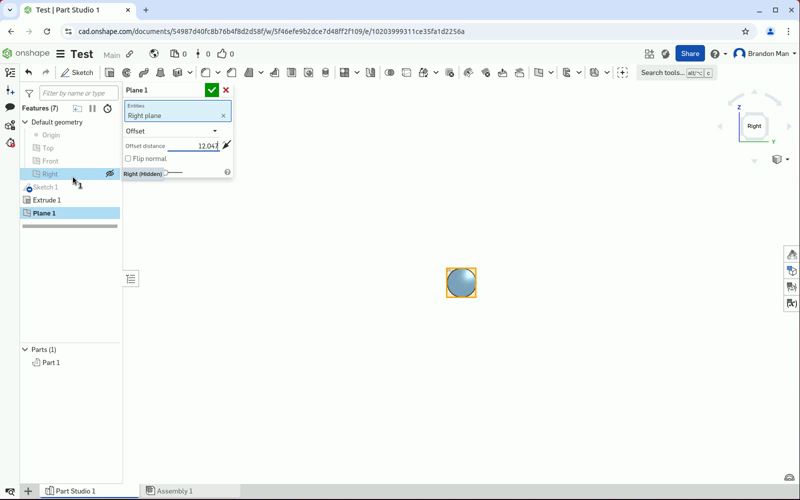
key(enter, 2)
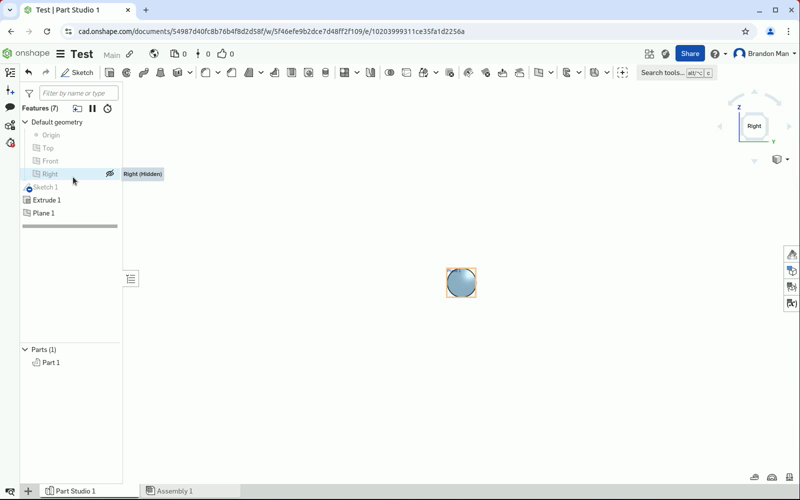
key(shift+s)
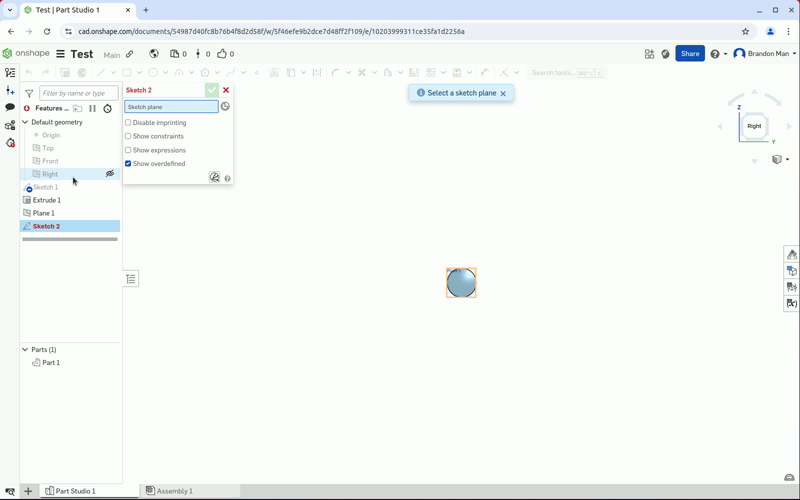
mouse_move(73, 215)
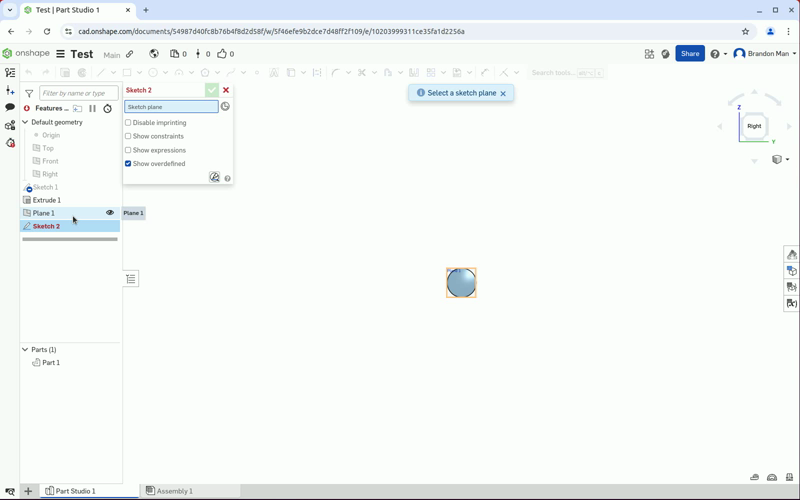
click(73, 215)
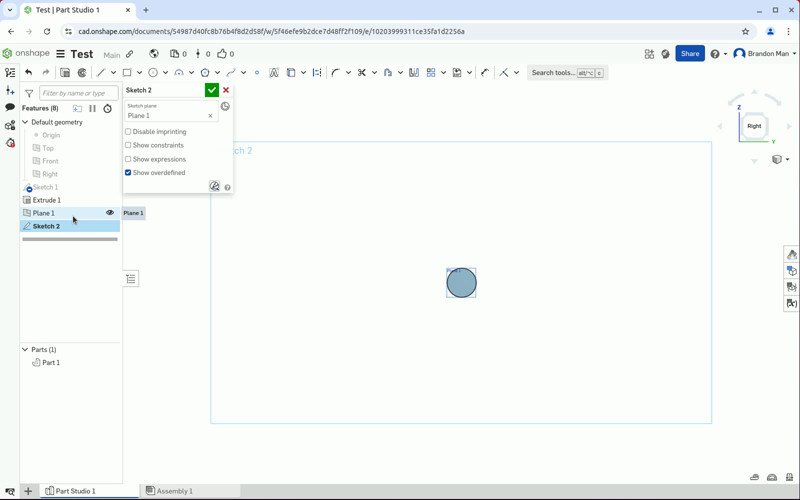
mouse_move(73, 352)
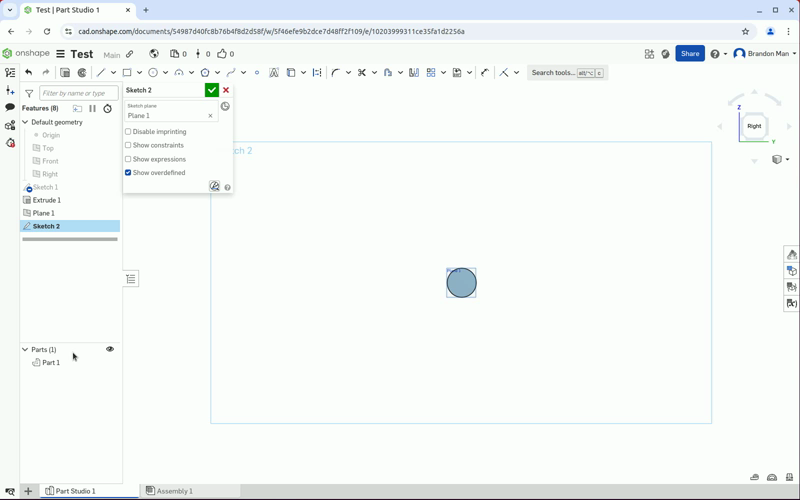
key(y)
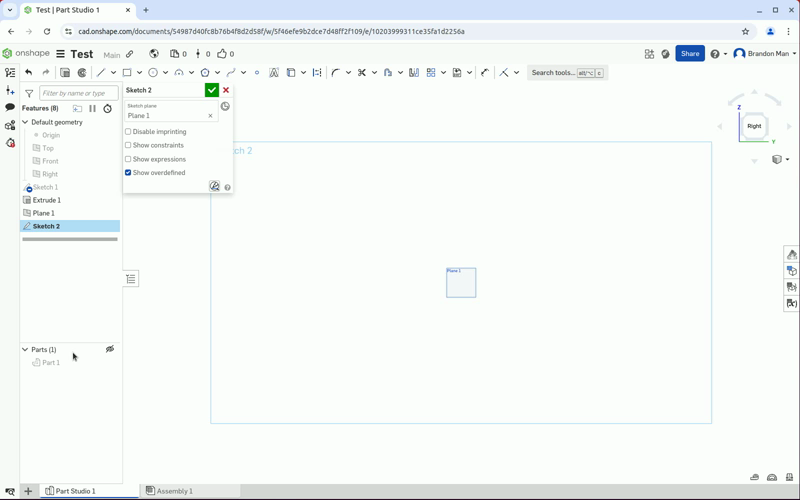
key(c)
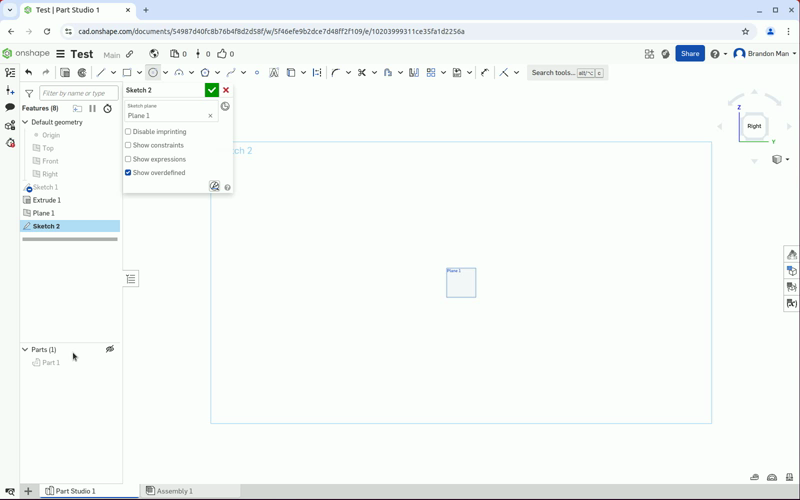
key_down(shift)
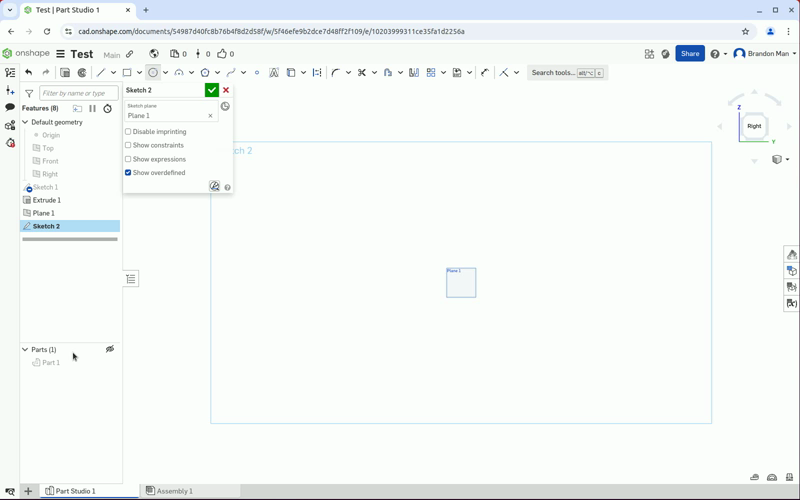
mouse_move(461, 282)
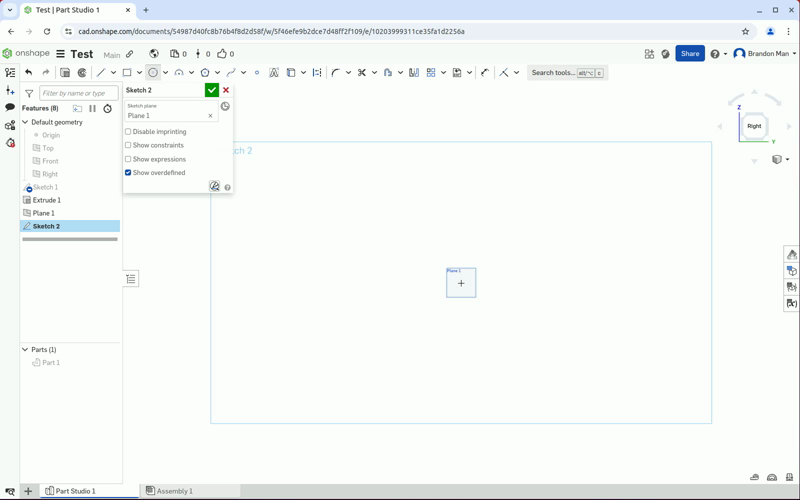
click(461, 282)
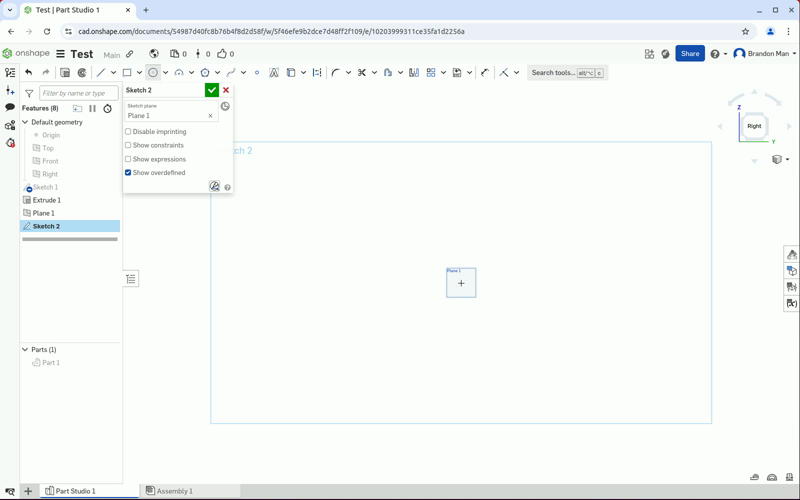
key_up(shift)
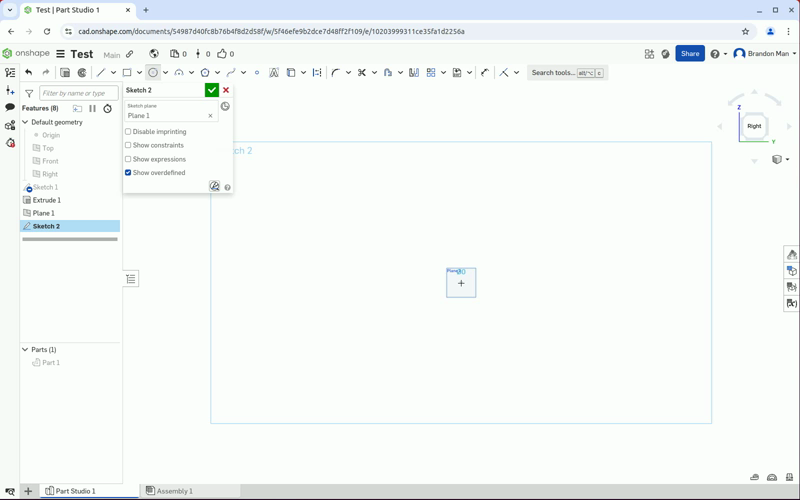
mouse_move(464, 282)
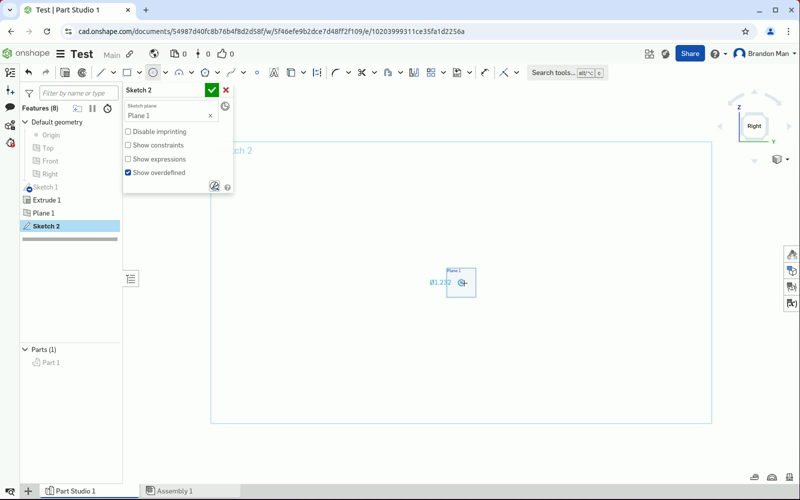
click(464, 282)
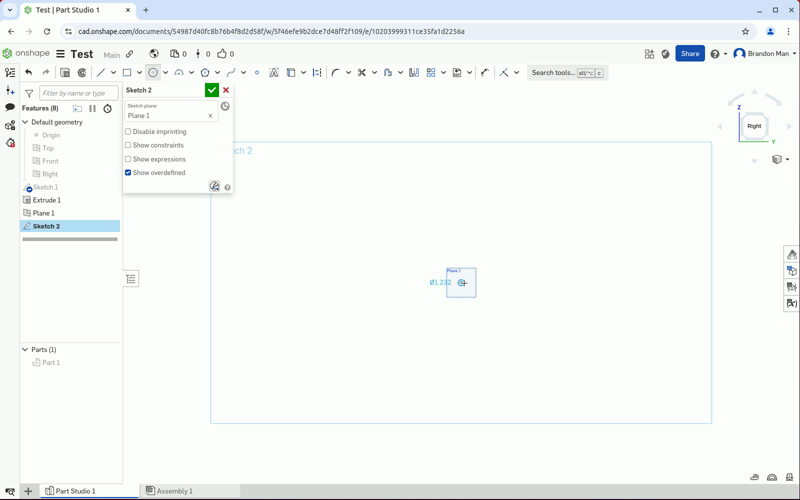
key(esc)
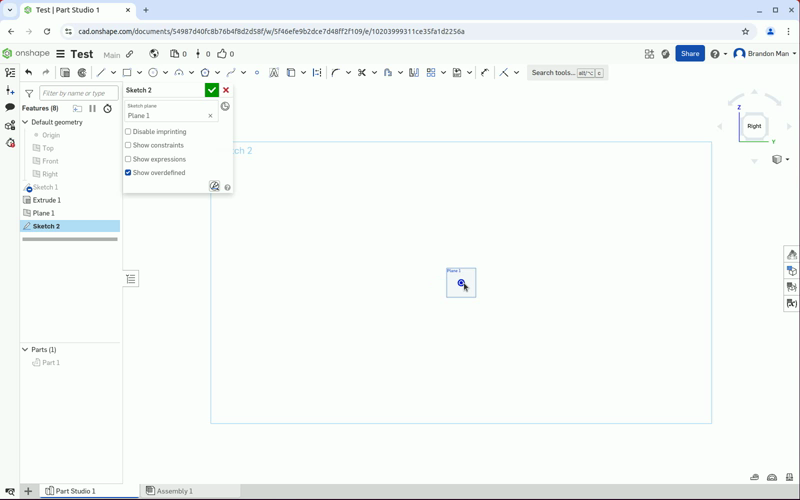
mouse_move(459, 284)
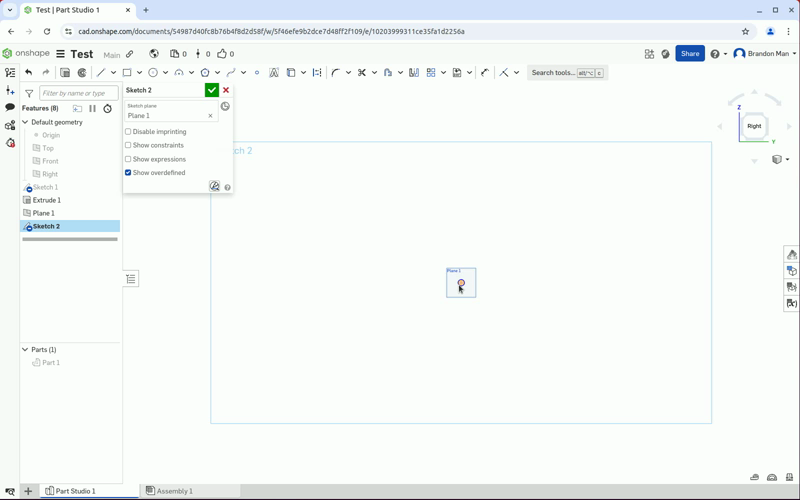
scroll(6)
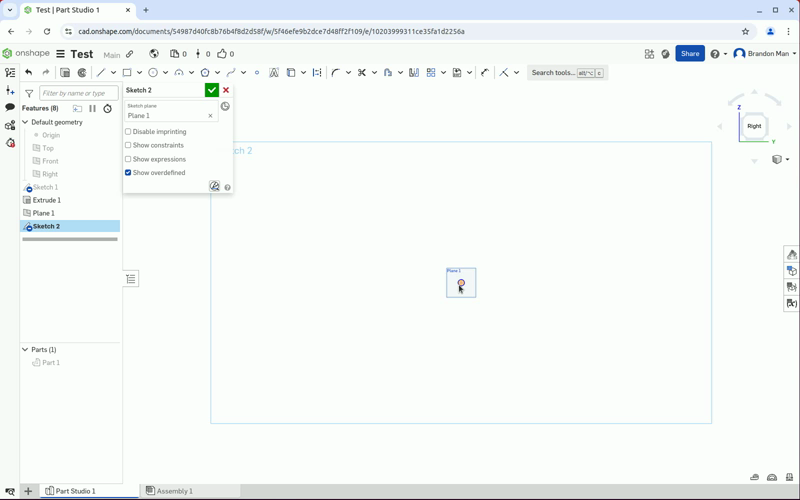
scroll(6)
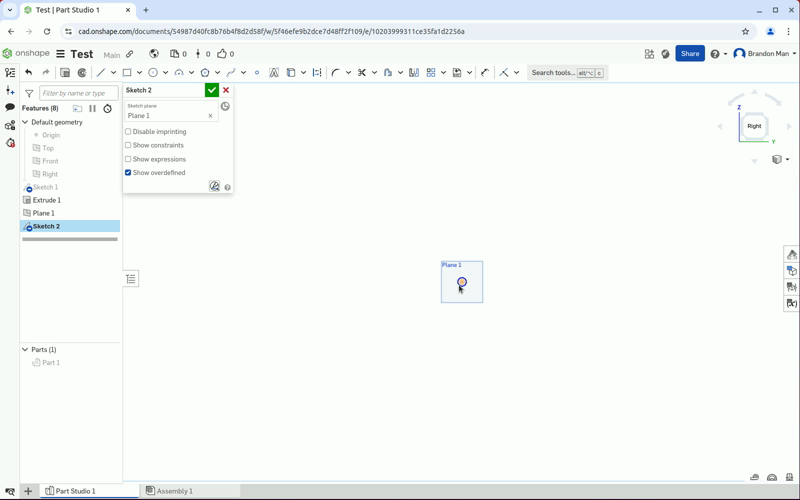
scroll(6)
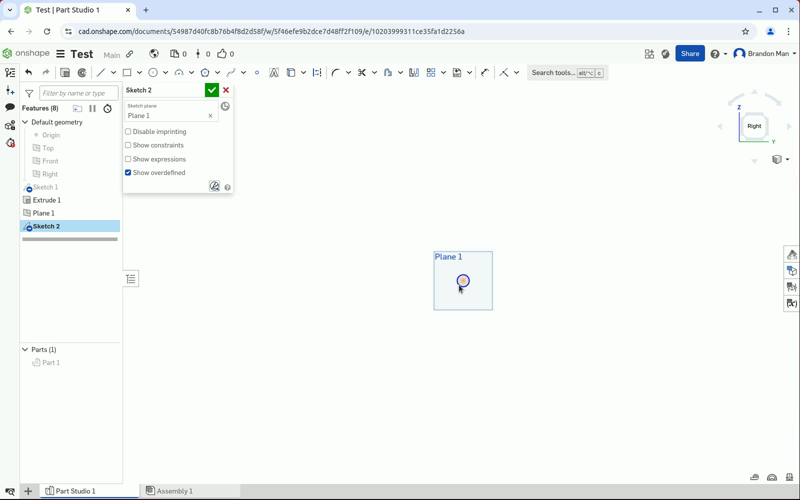
scroll(6)
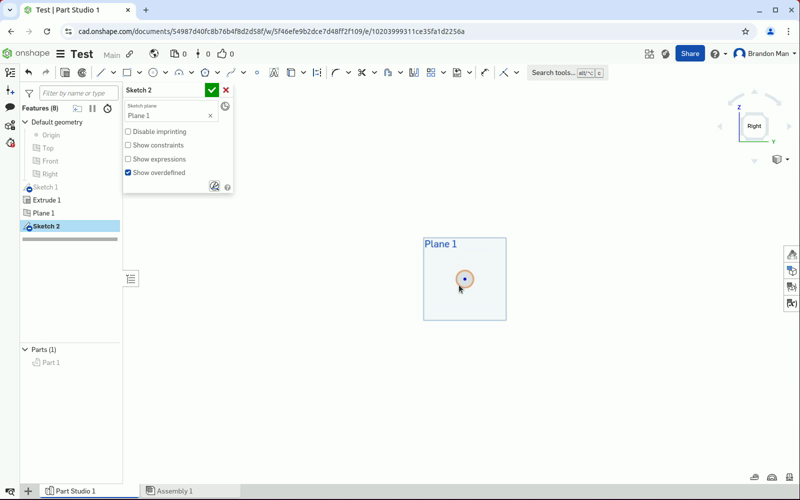
scroll(6)
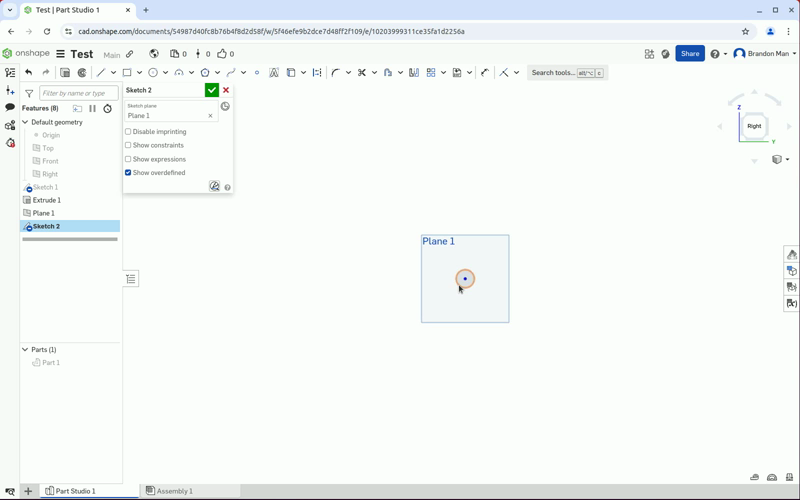
scroll(6)
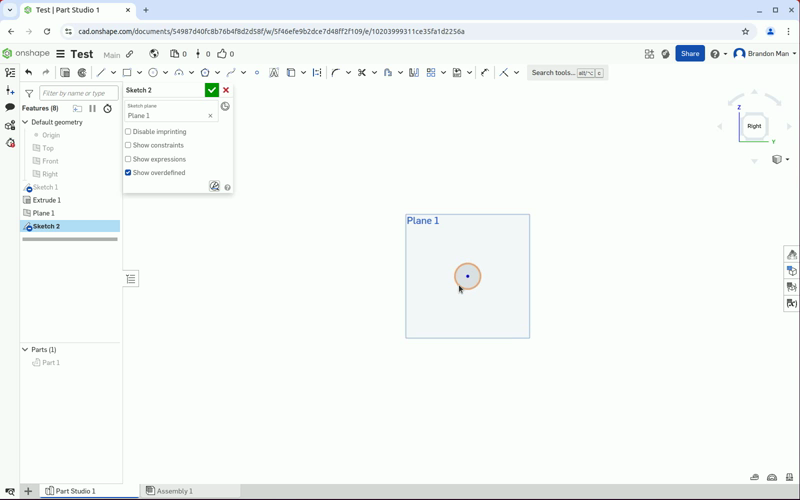
scroll(6)
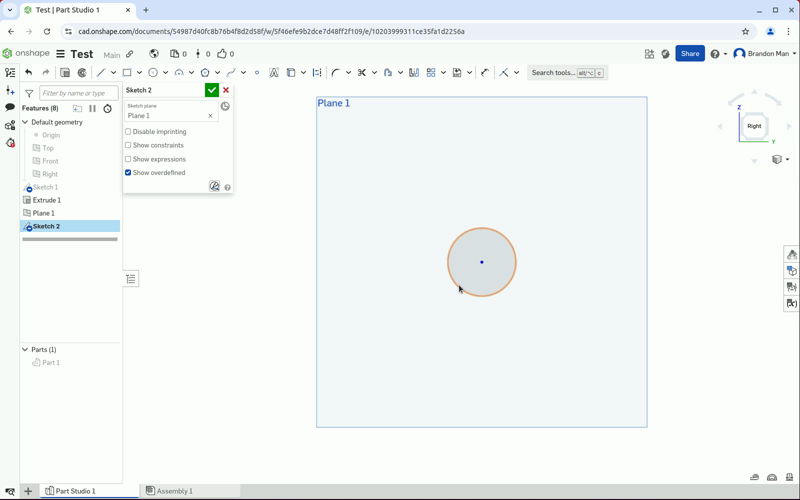
click(459, 284)
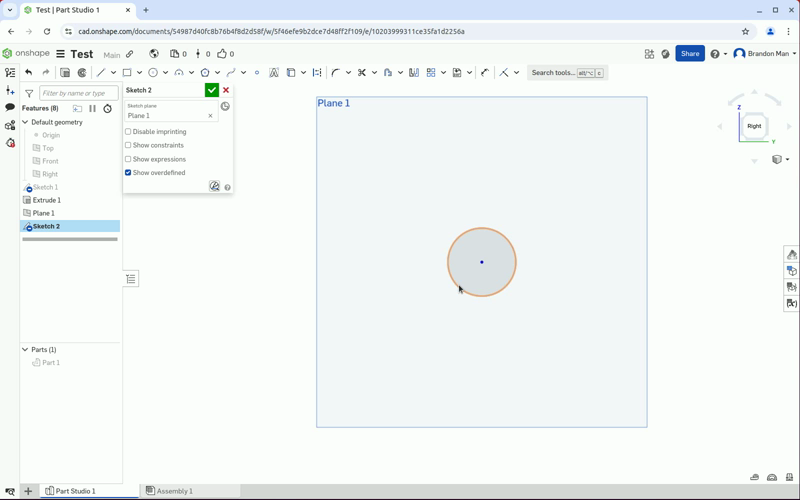
scroll(-6)
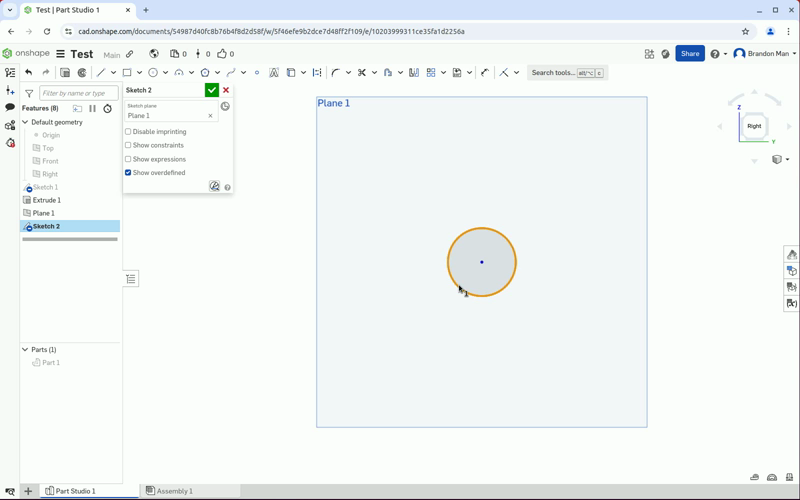
scroll(-6)
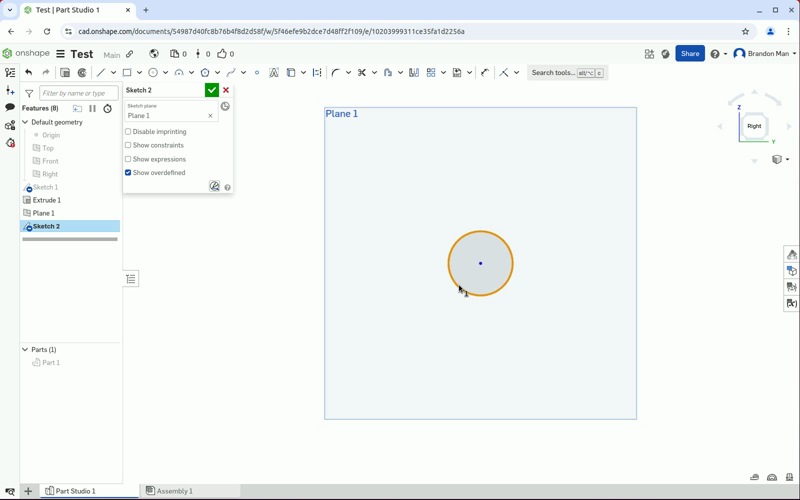
scroll(-6)
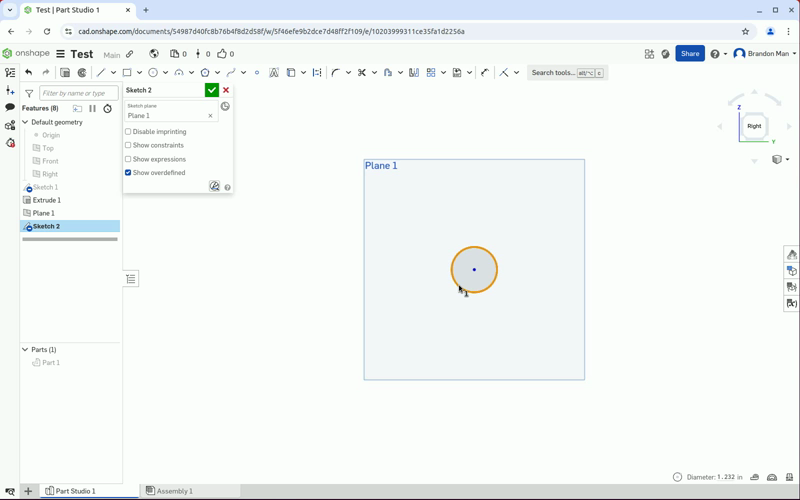
scroll(-6)
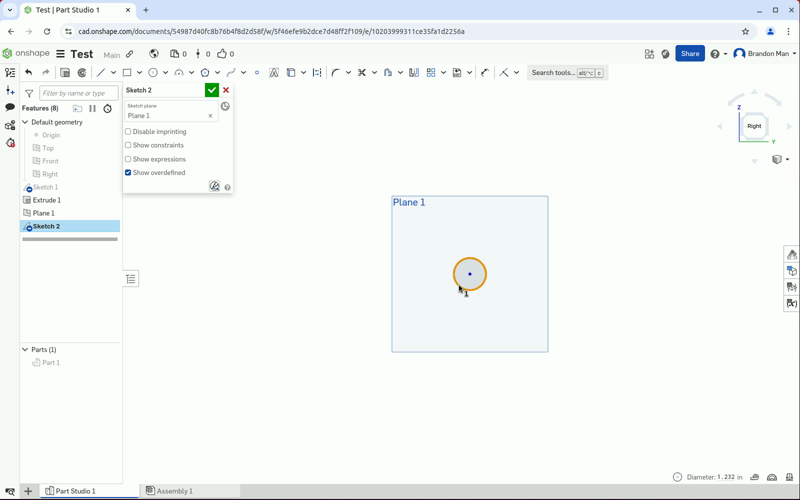
scroll(-6)
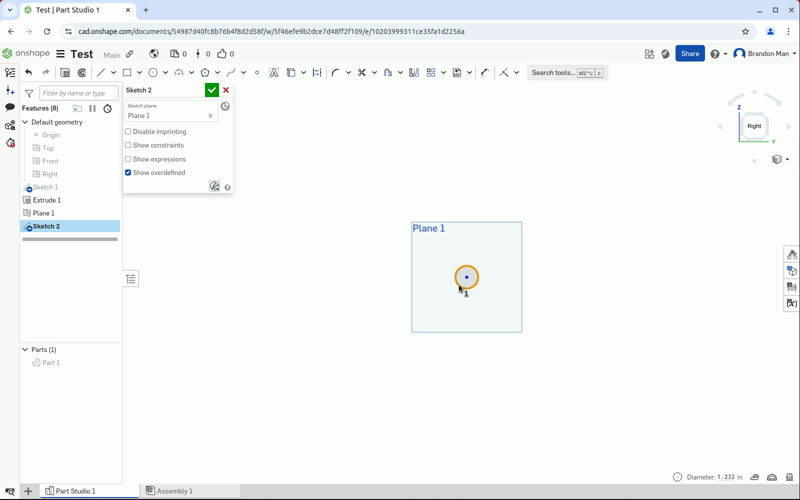
scroll(-6)
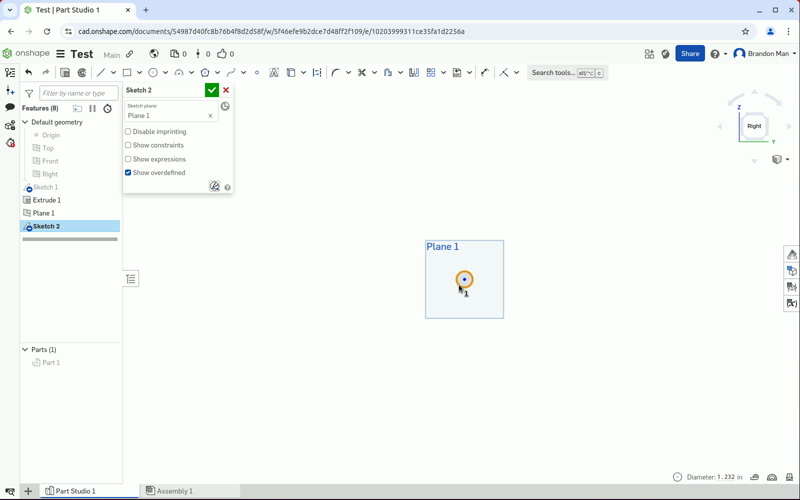
scroll(-6)
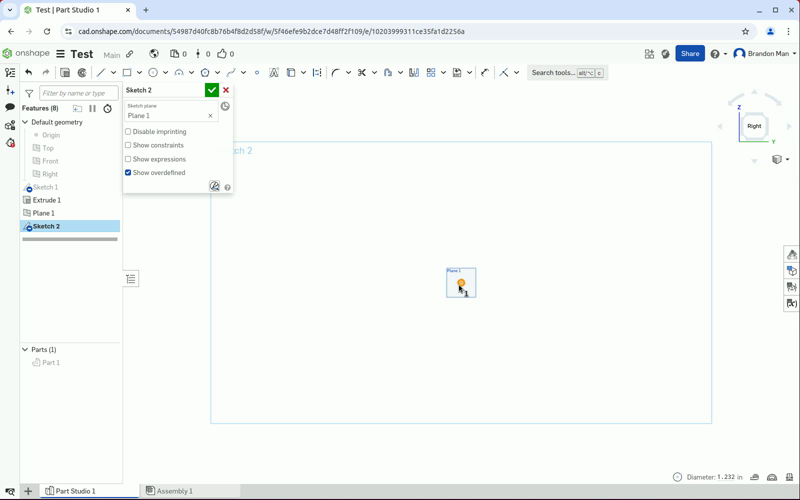
mouse_move(73, 352)
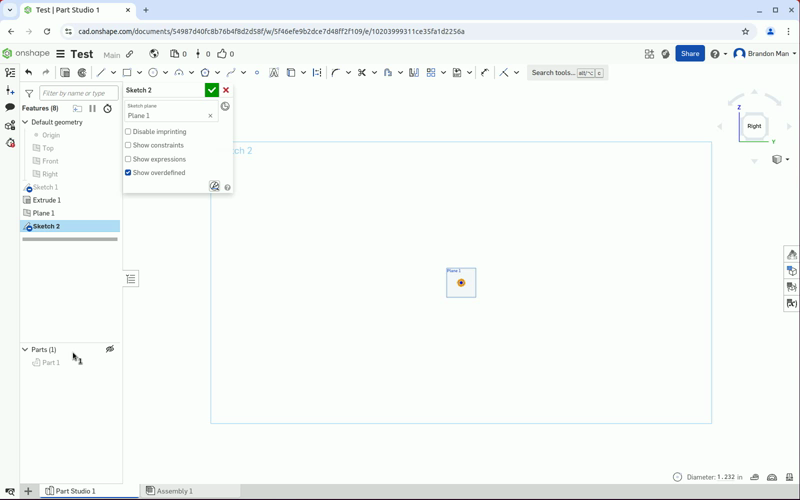
key(shift+y)
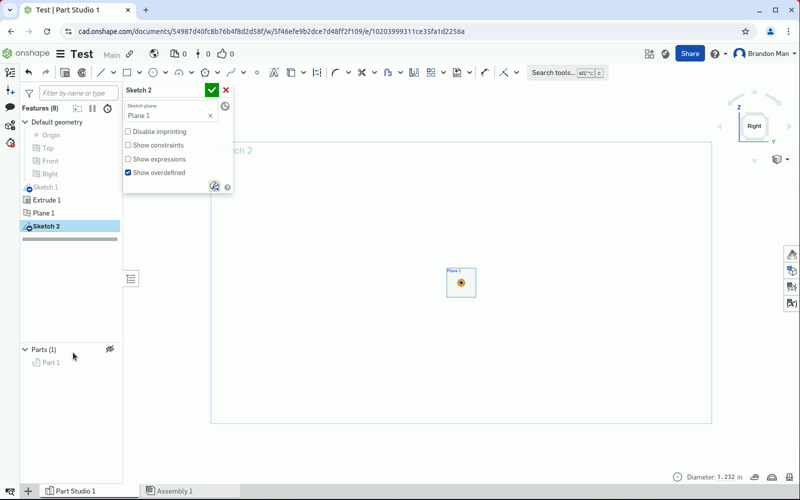
key(shift+e)
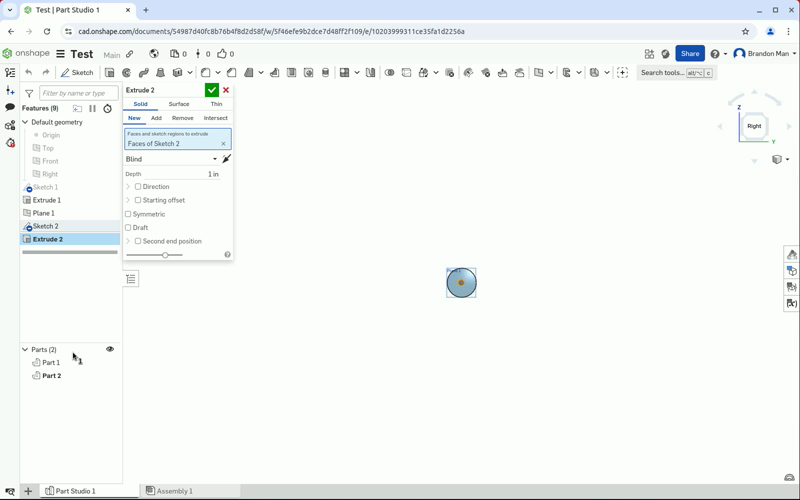
mouse_move(143, 106)
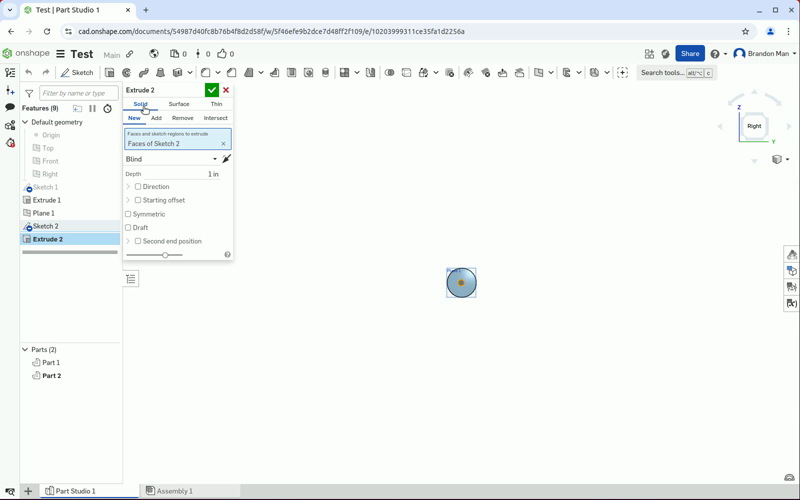
click(143, 106)
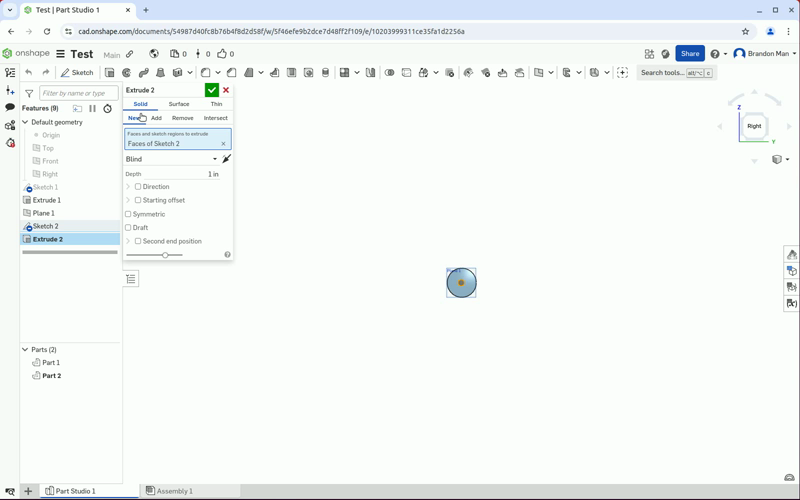
mouse_move(137, 120)
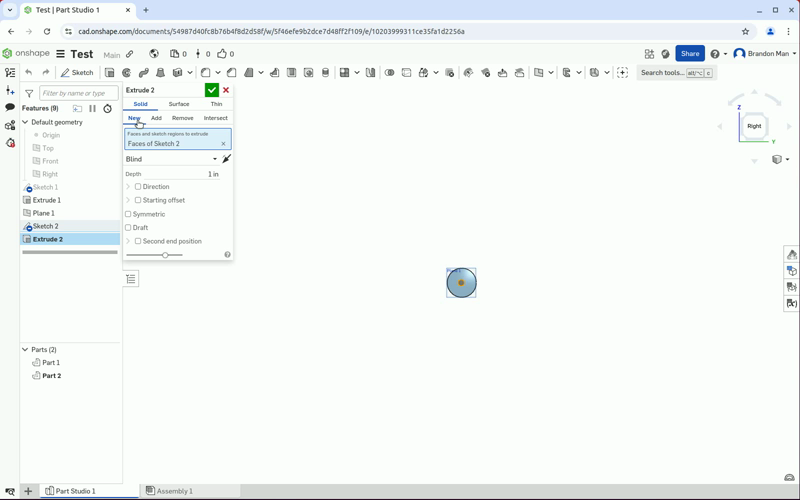
click(137, 120)
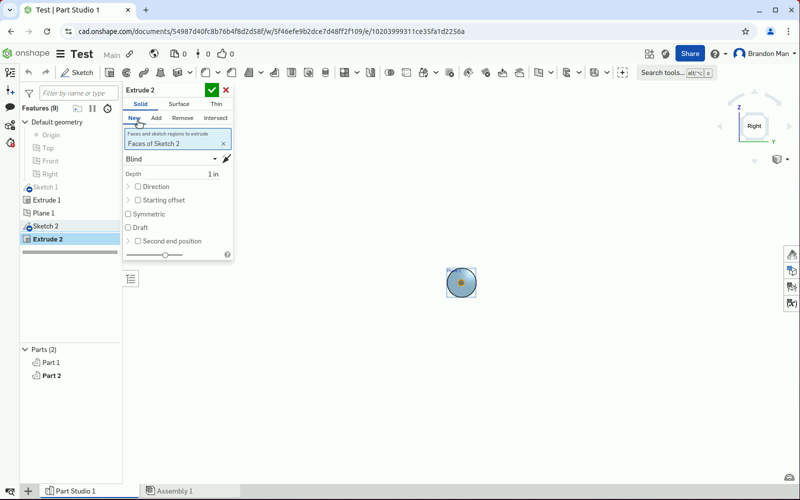
key(tab, 4)
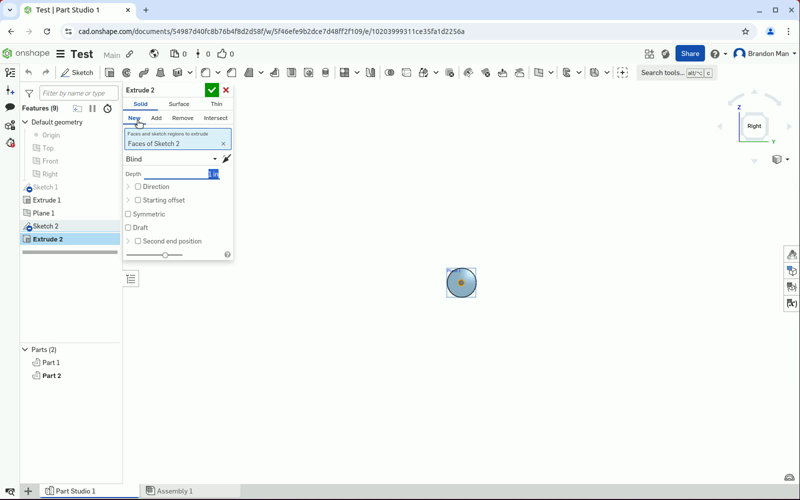
text(11.073)
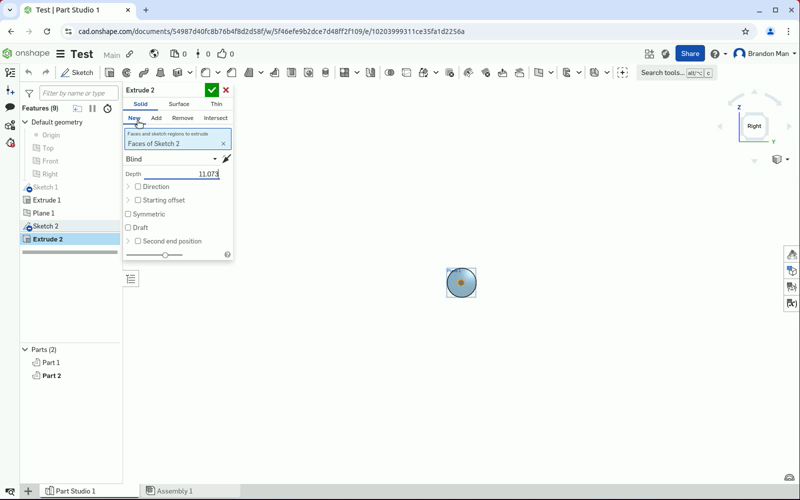
key(enter)
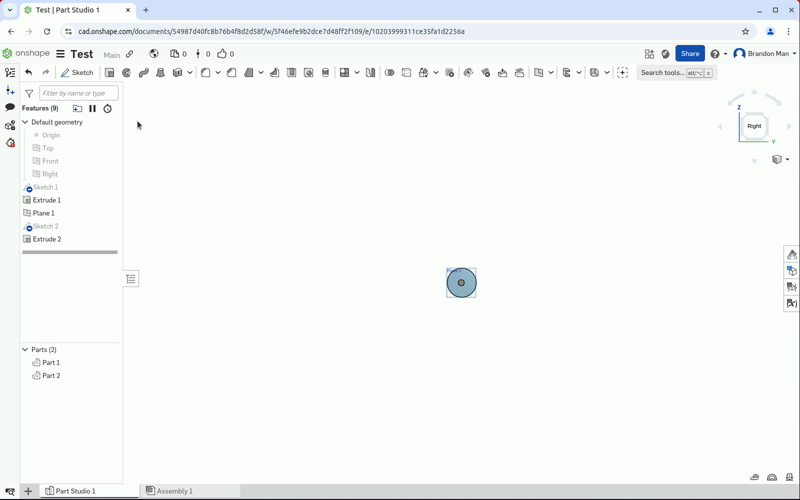
key(shift+h)
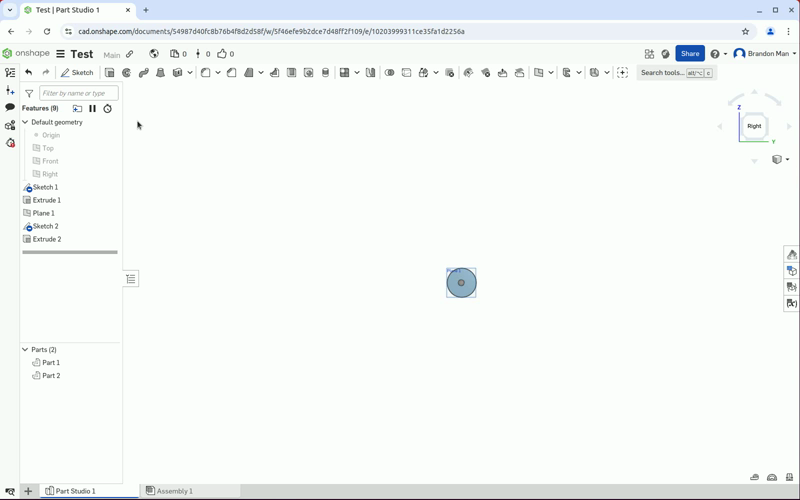
key(shift+h)
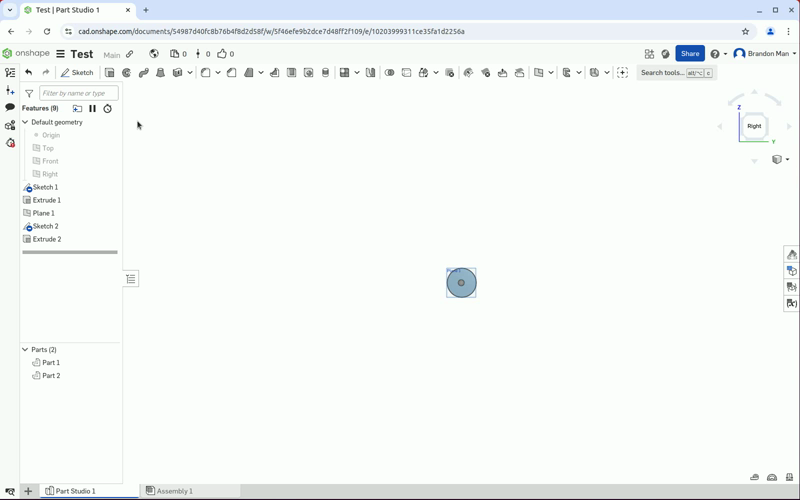
key(shift+7)
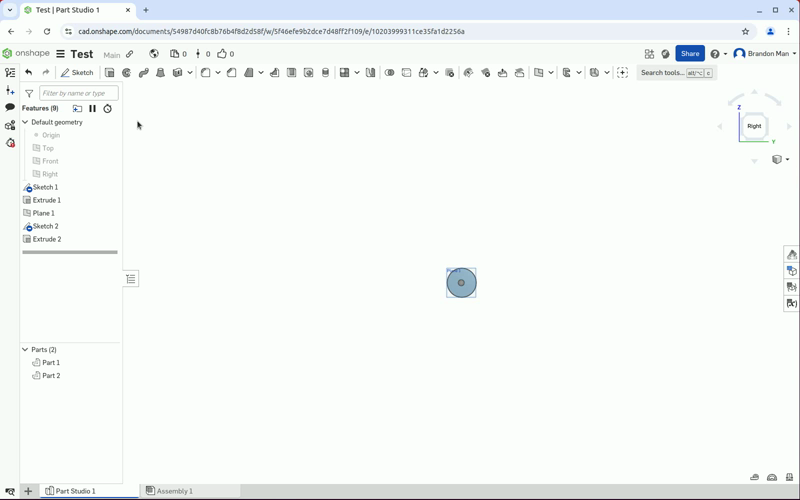
key(right, 2)
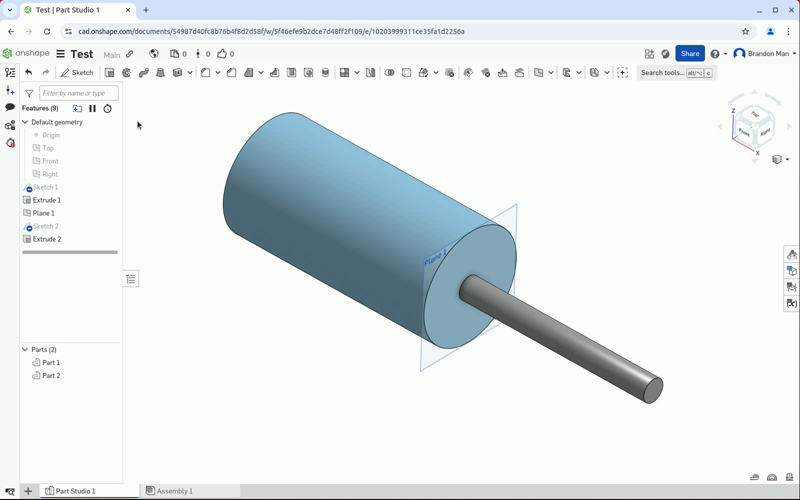
key(down, 2)
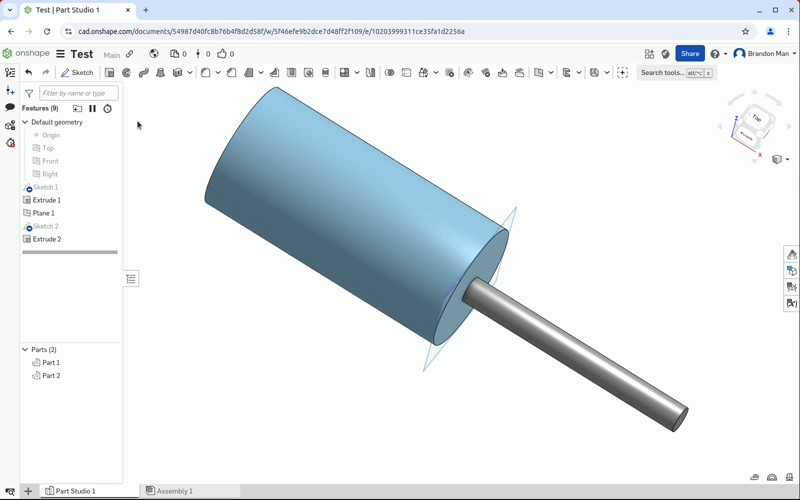
key(up, 2)
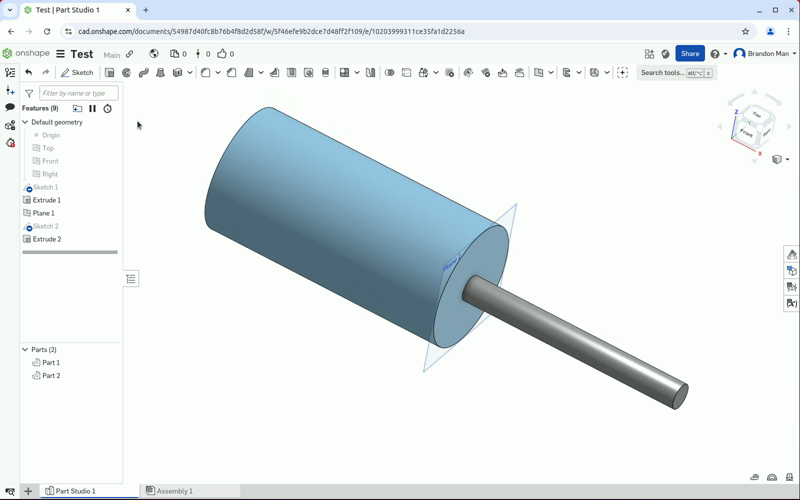
key(left, 2)
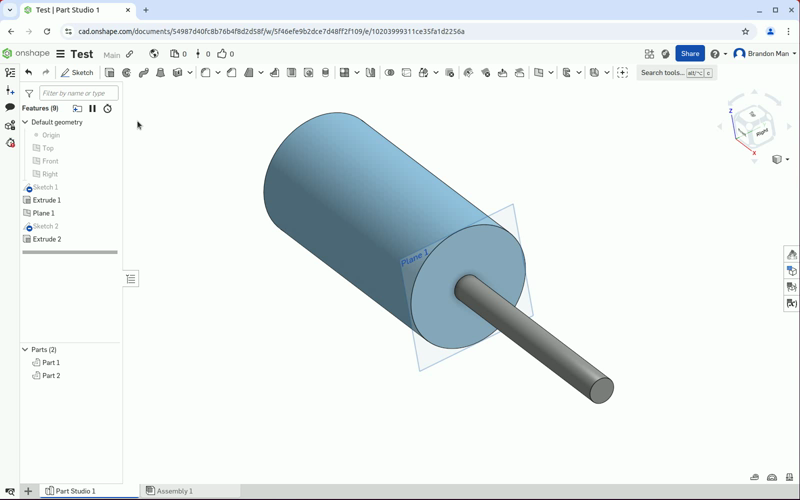
mouse_move(73, 189)
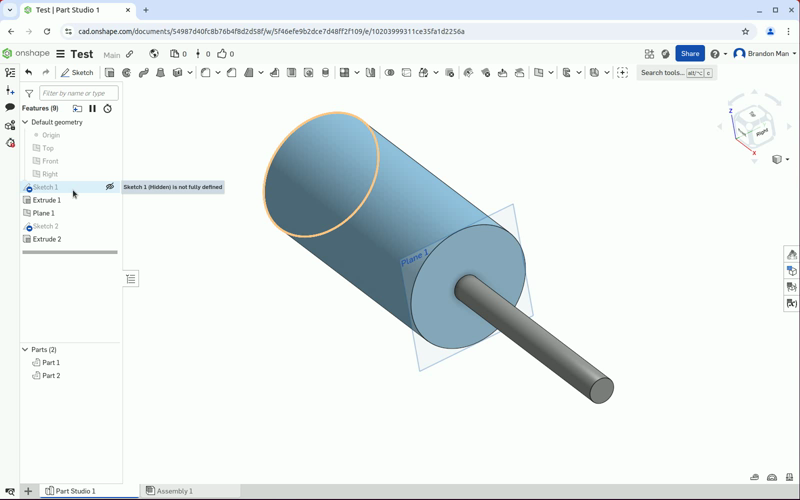
click(73, 189)